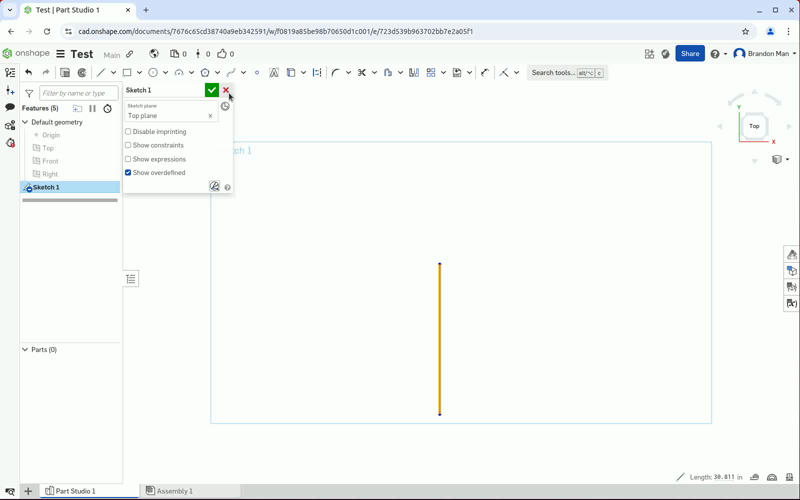
key(shift+h)
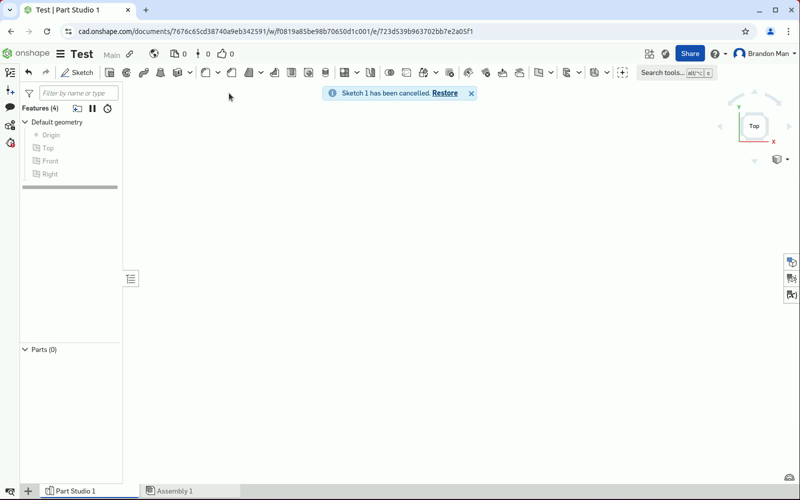
mouse_move(73, 352)
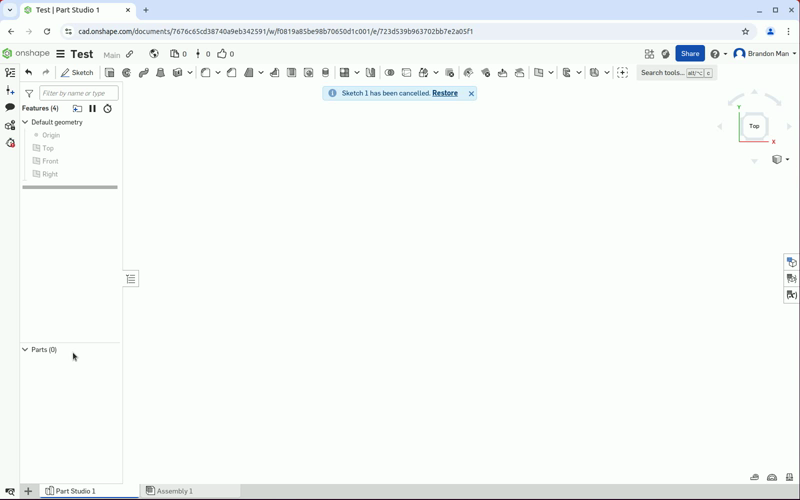
key(y)
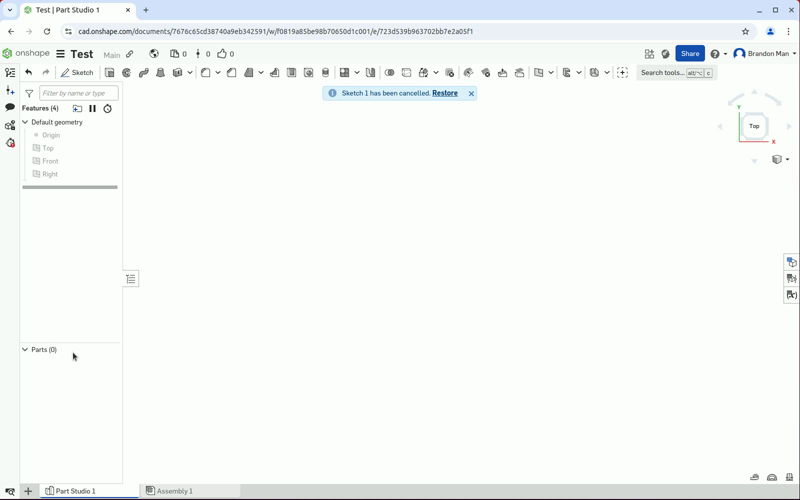
key(shift+p)
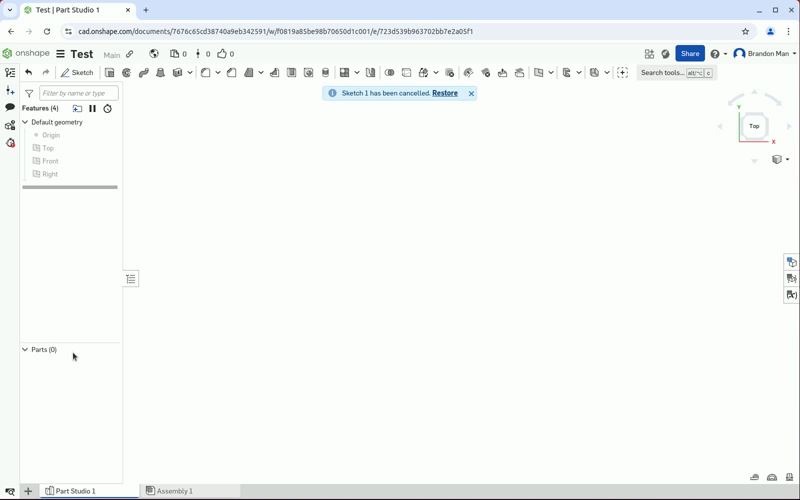
key(space)
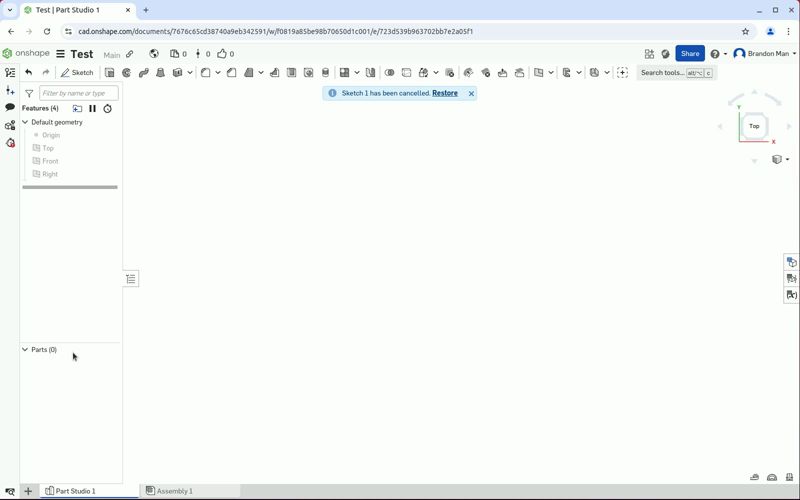
key_down(shift)
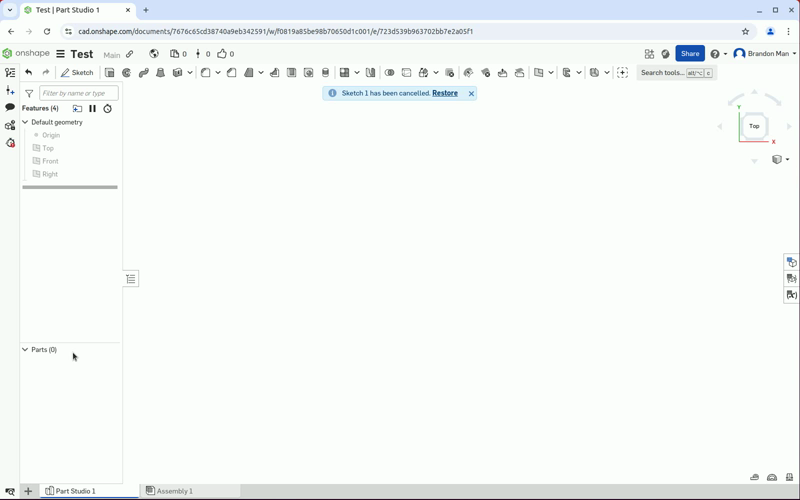
key(up)
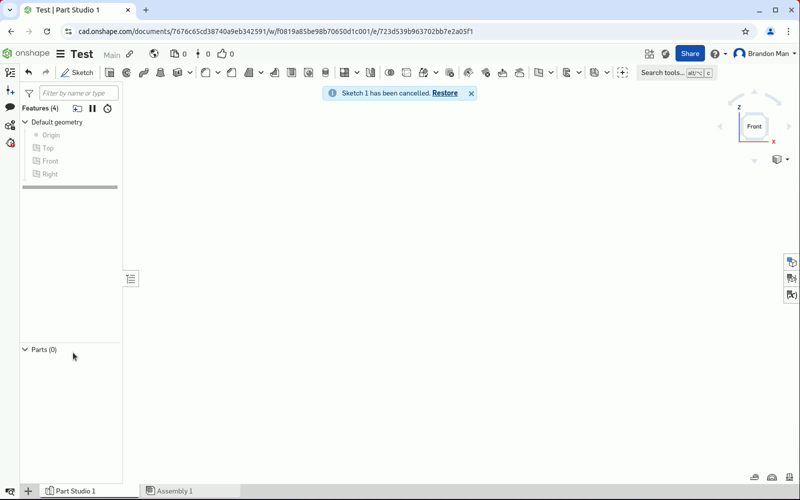
key_up(shift)
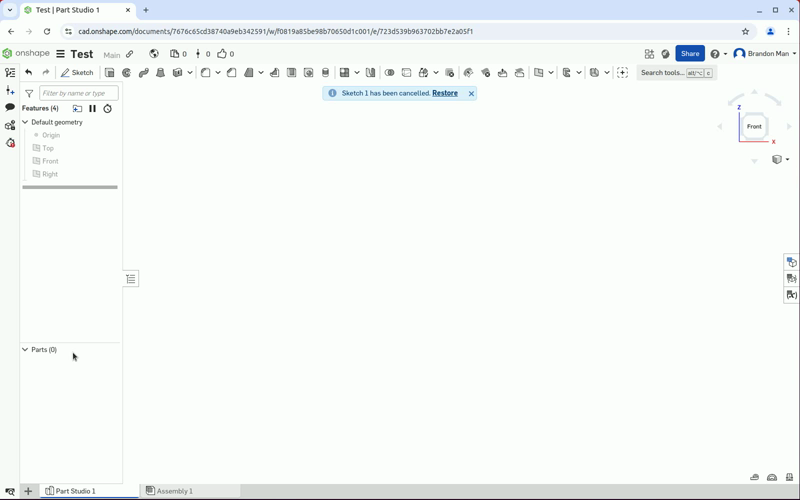
mouse_move(73, 352)
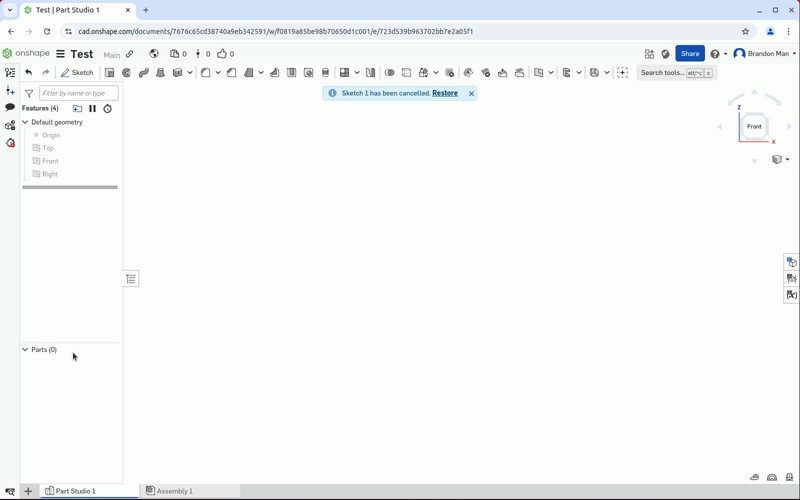
key(shift+y)
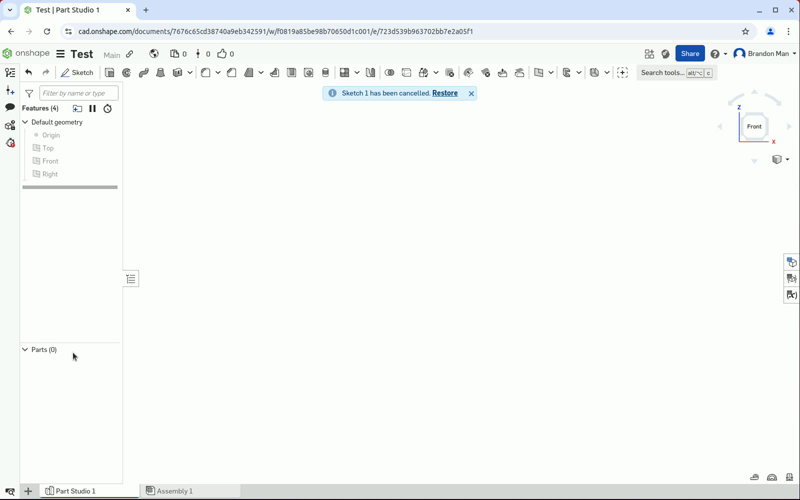
key(shift+s)
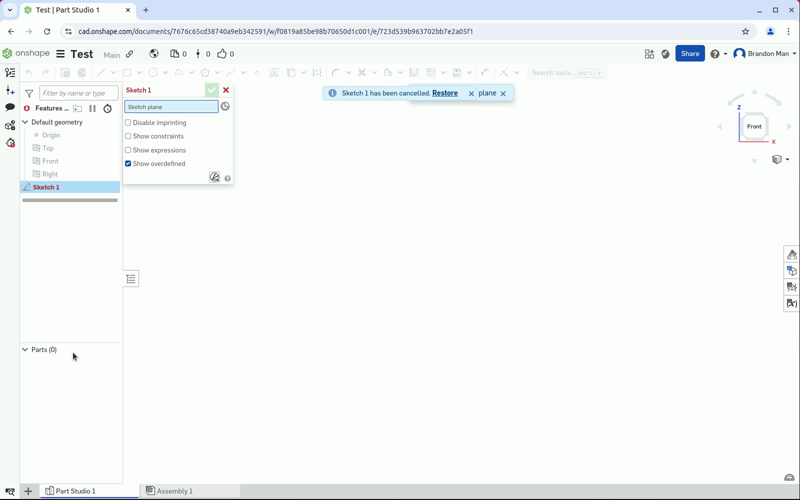
mouse_move(73, 163)
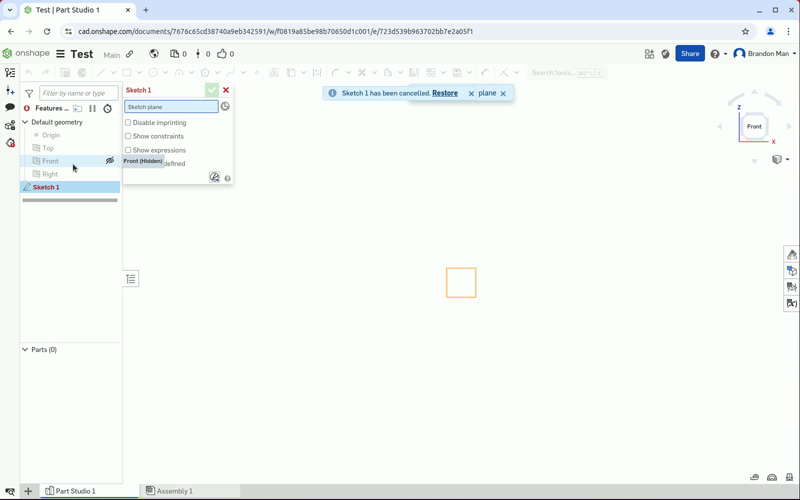
click(73, 163)
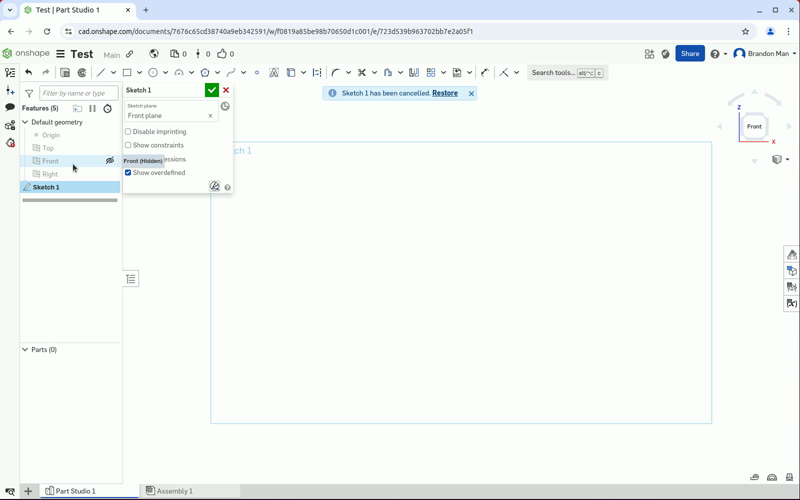
mouse_move(73, 352)
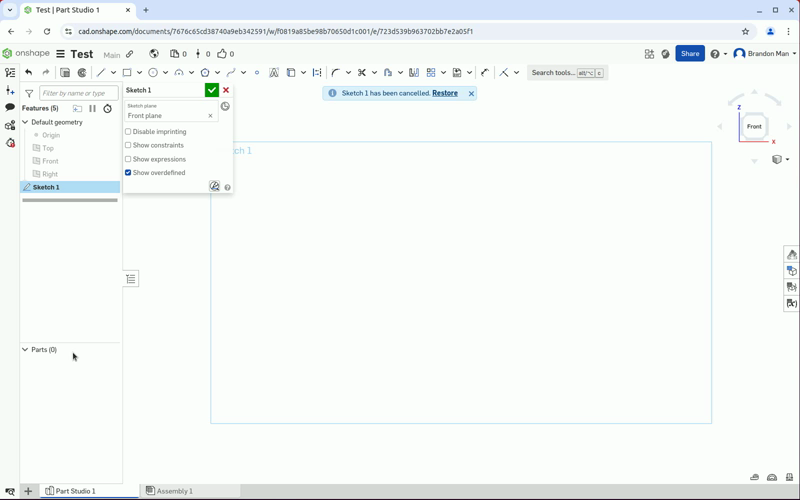
key(y)
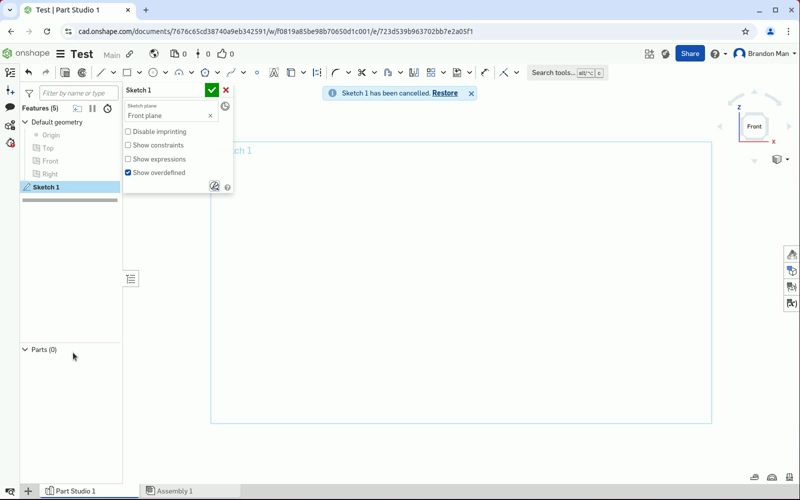
key(c)
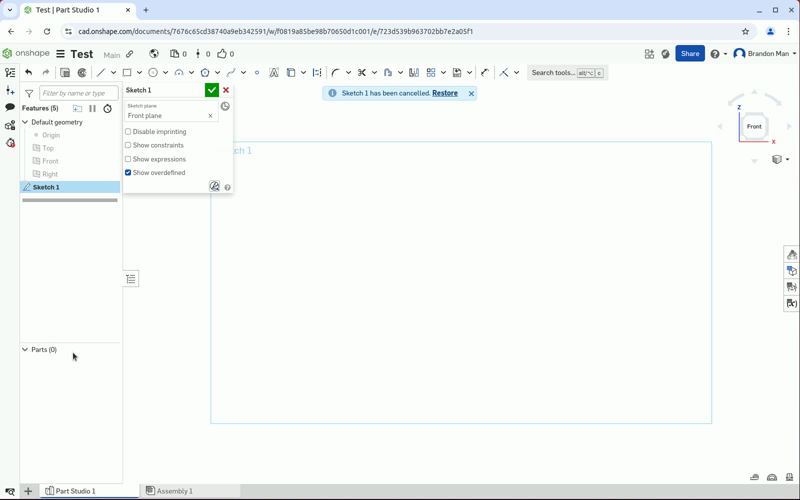
key_down(shift)
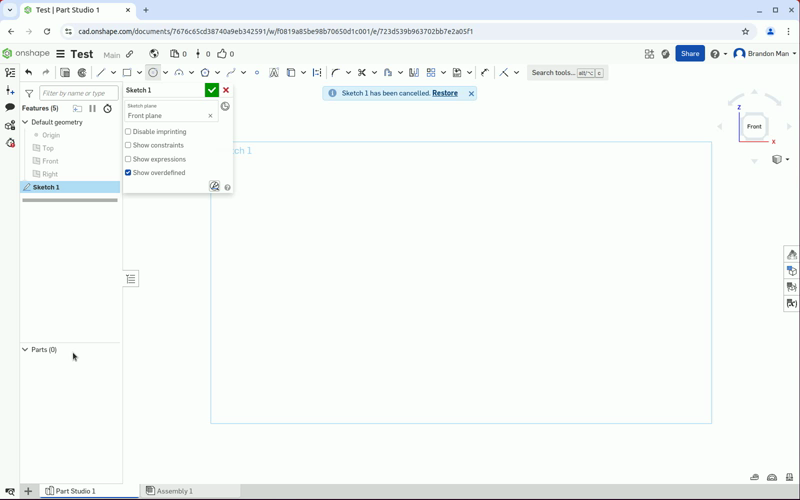
mouse_move(461, 282)
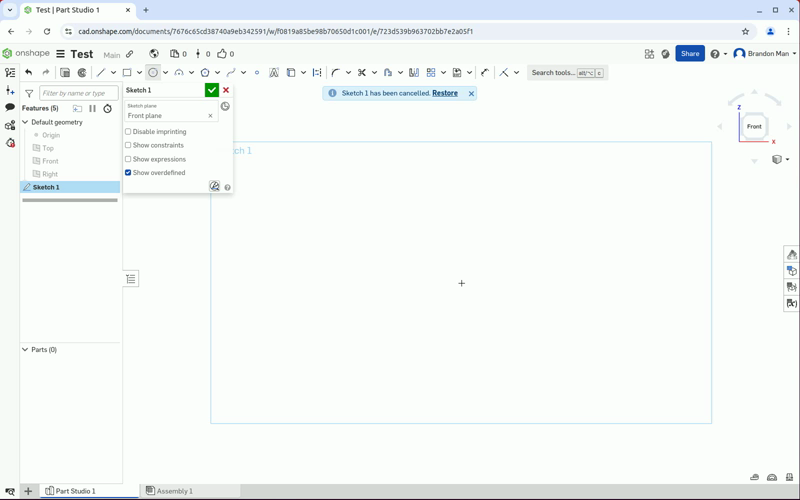
click(461, 282)
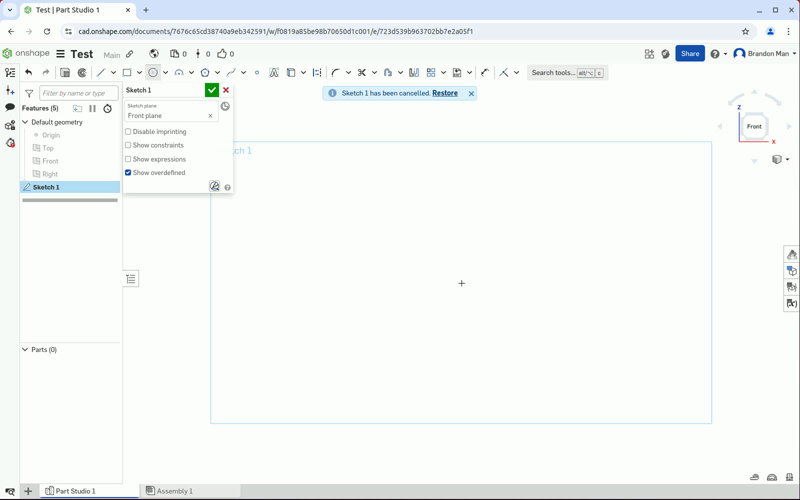
key_up(shift)
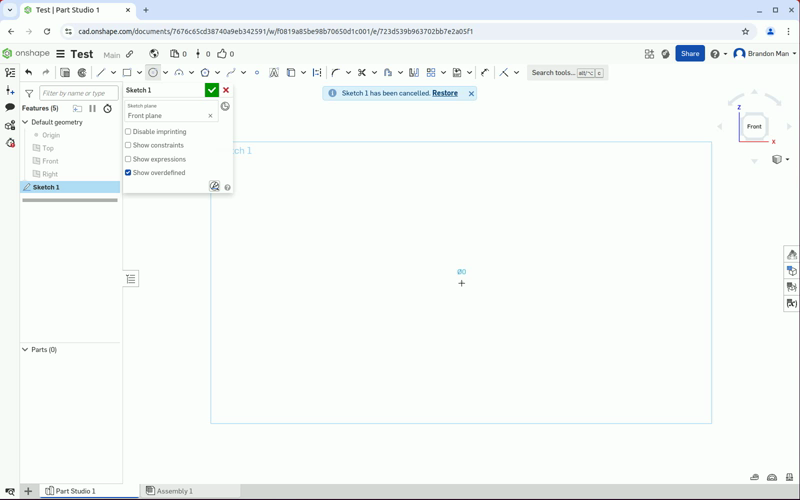
mouse_move(522, 282)
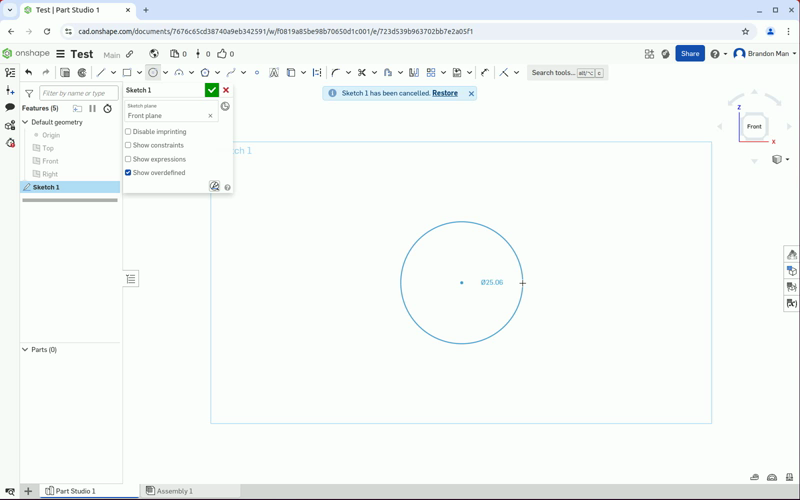
click(522, 282)
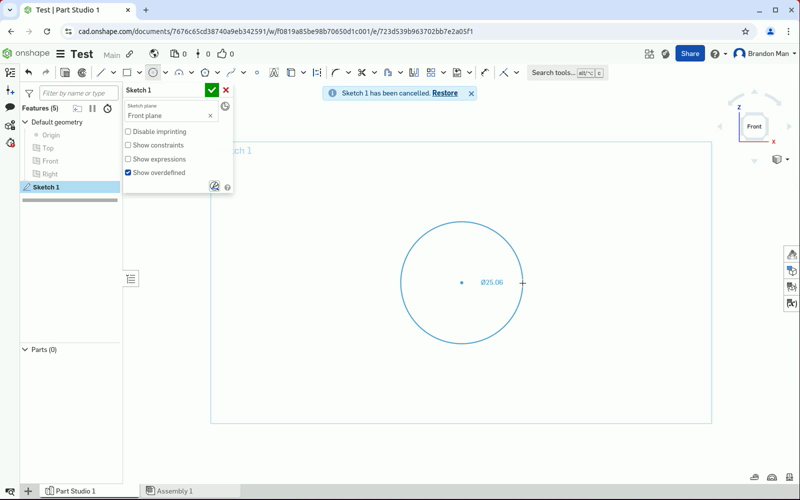
key(esc)
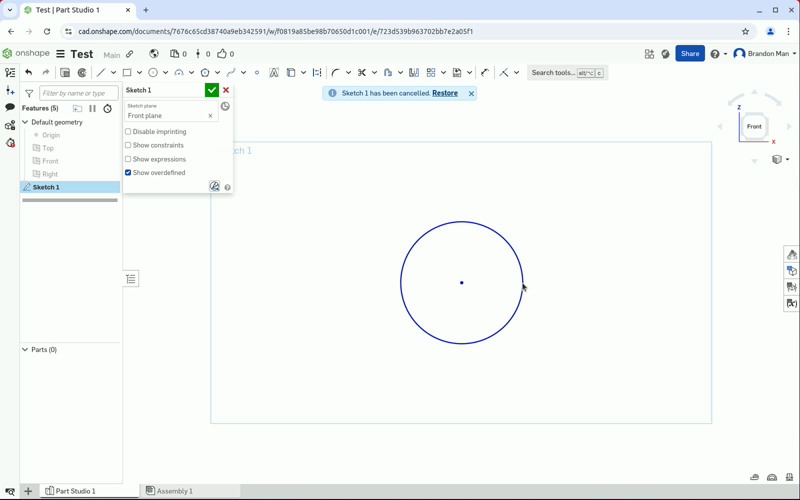
key(c)
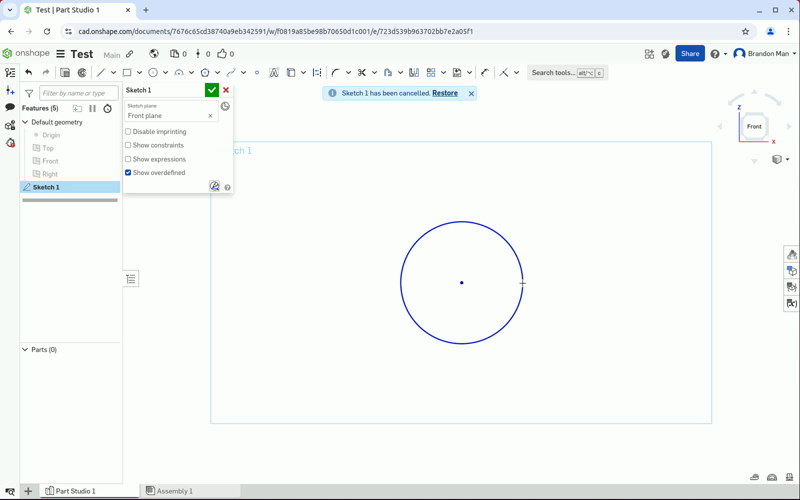
key_down(shift)
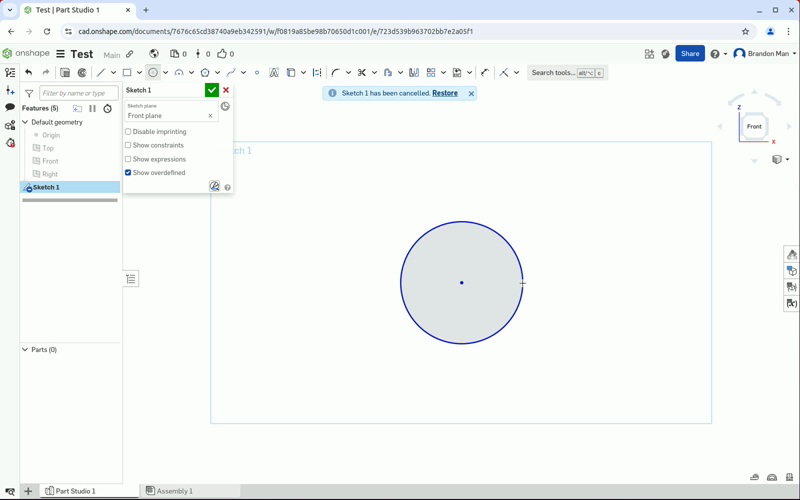
mouse_move(461, 282)
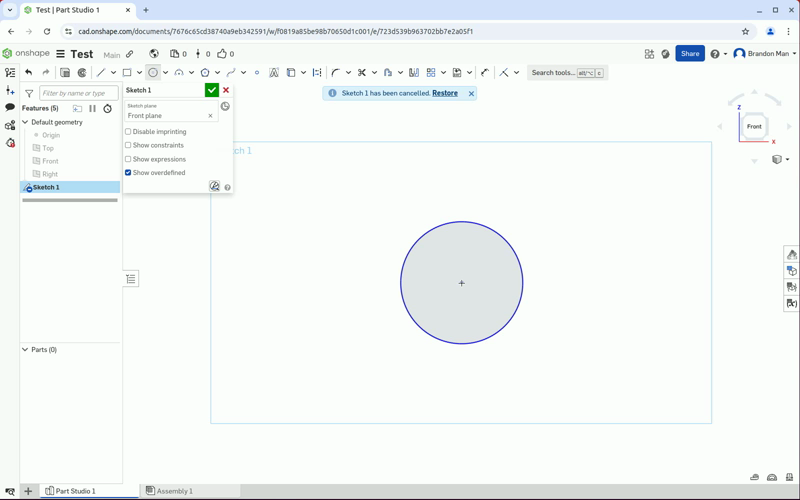
click(461, 282)
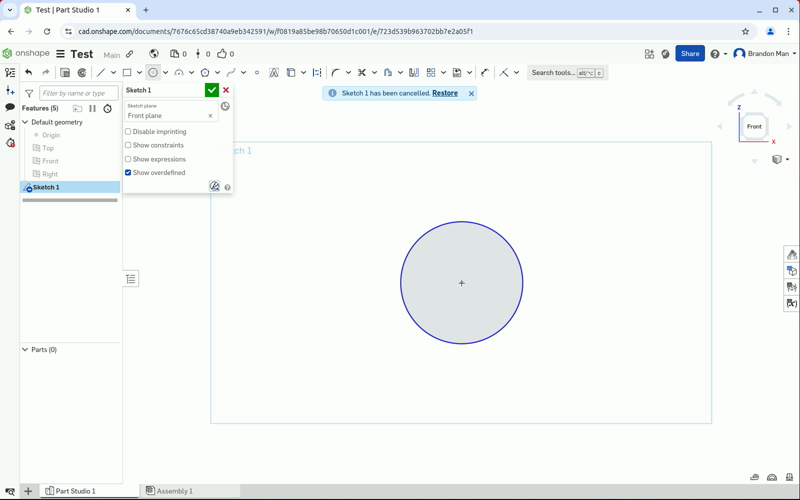
key_up(shift)
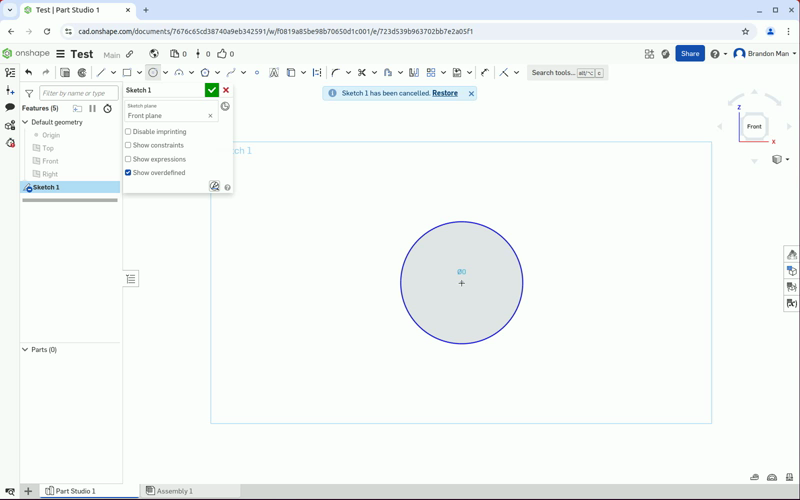
mouse_move(493, 282)
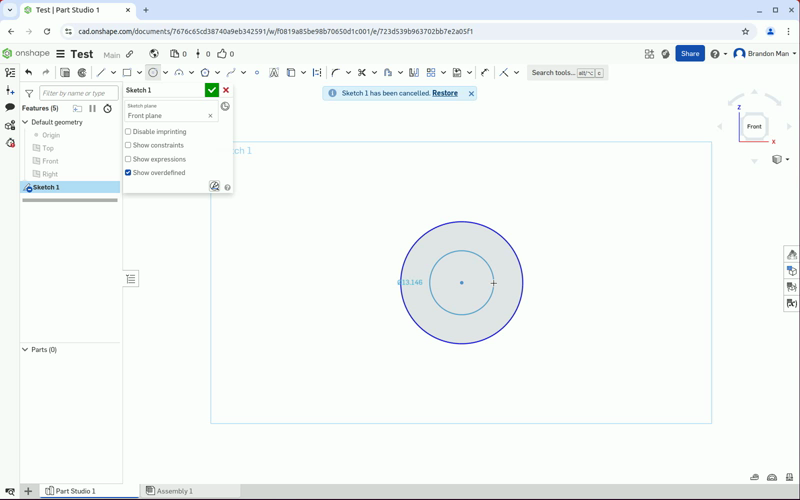
click(493, 282)
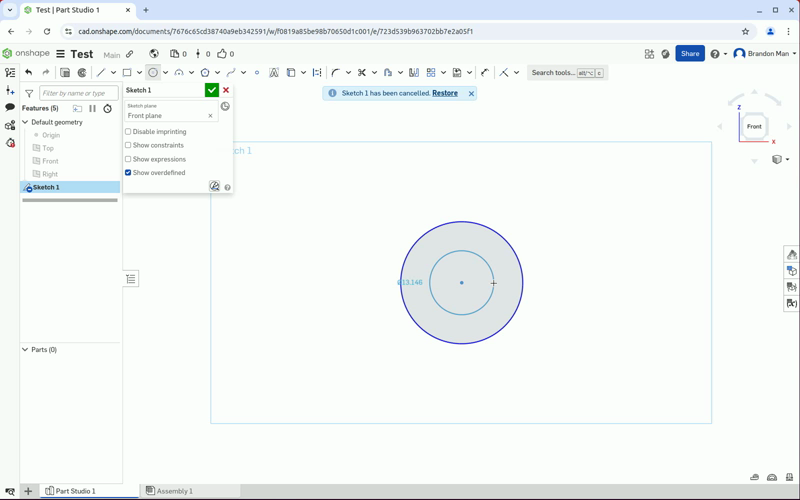
key(esc)
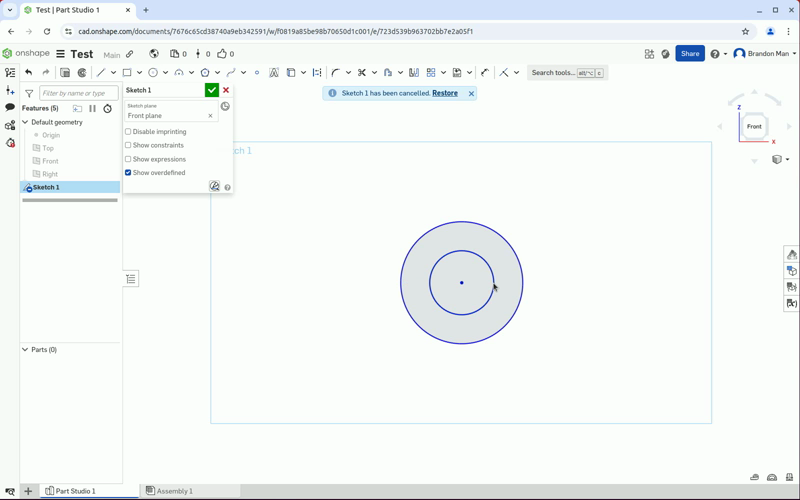
mouse_move(507, 274)
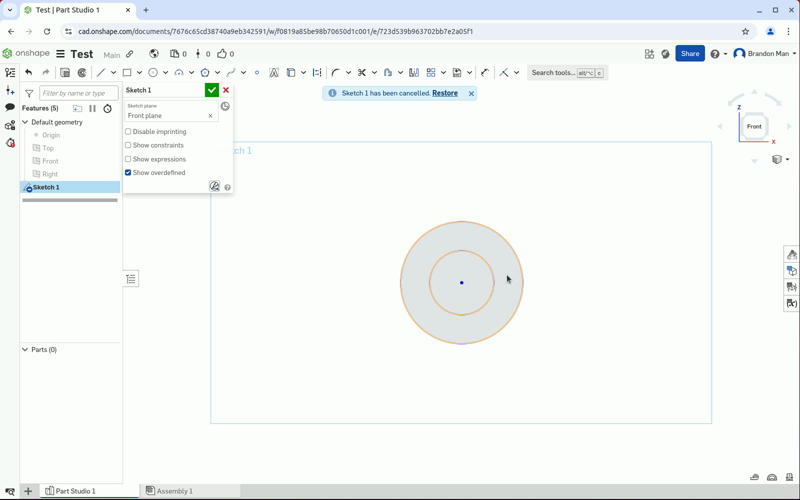
click(507, 274)
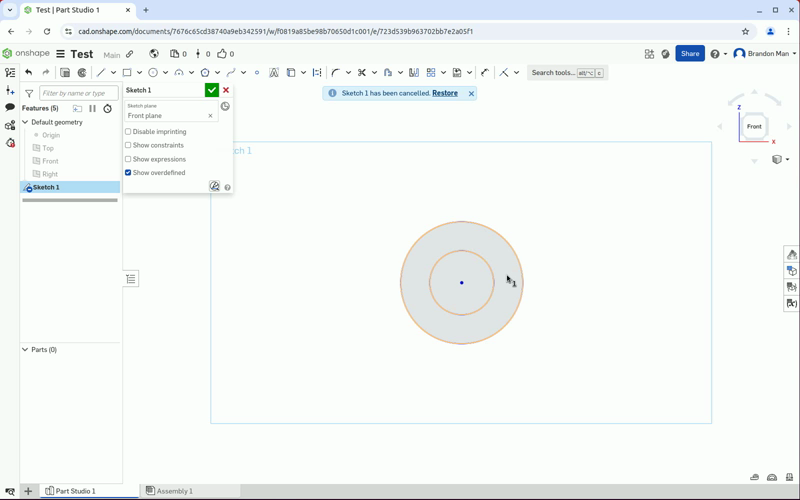
mouse_move(73, 352)
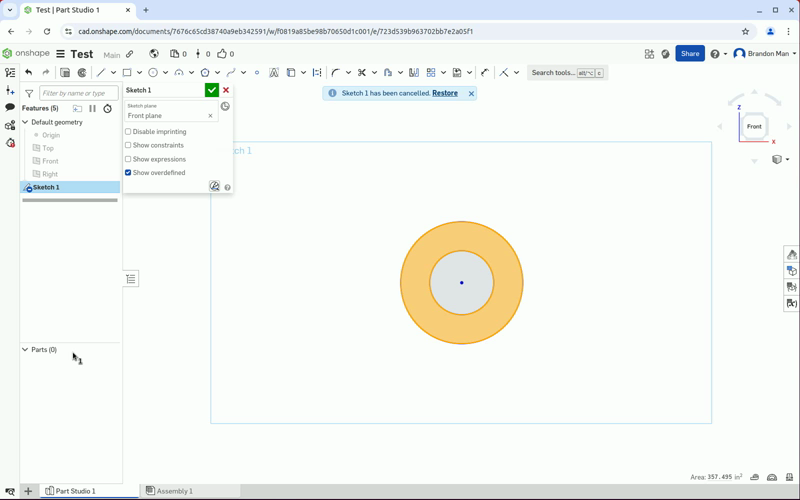
key(shift+y)
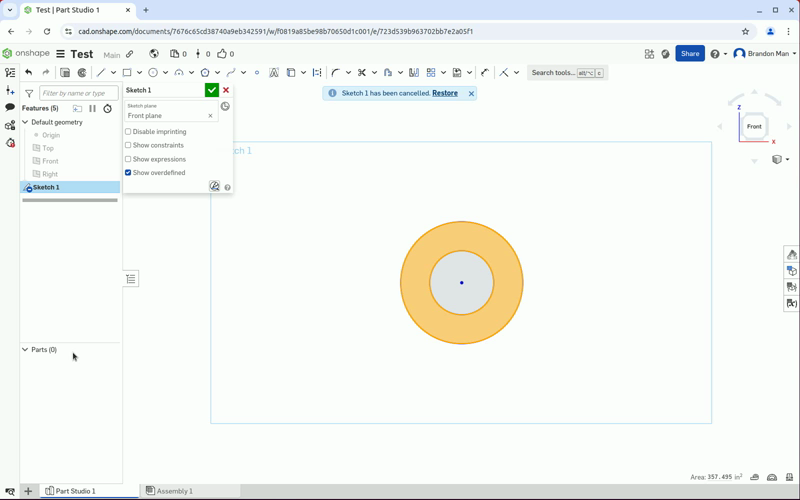
key(shift+e)
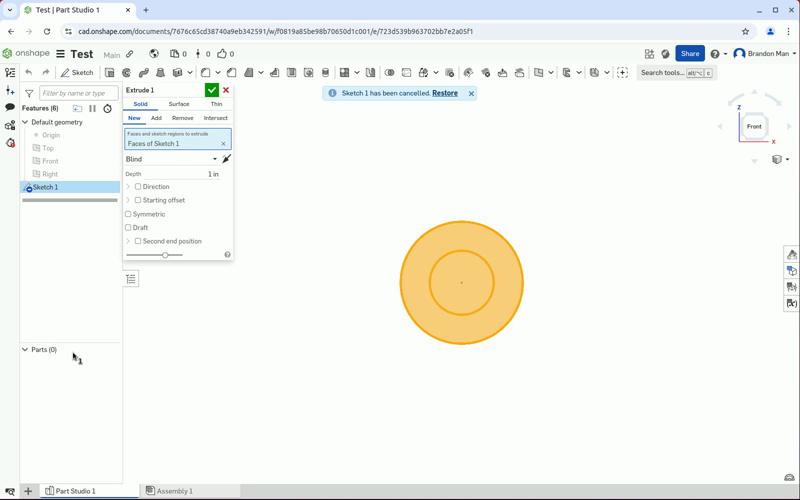
mouse_move(143, 106)
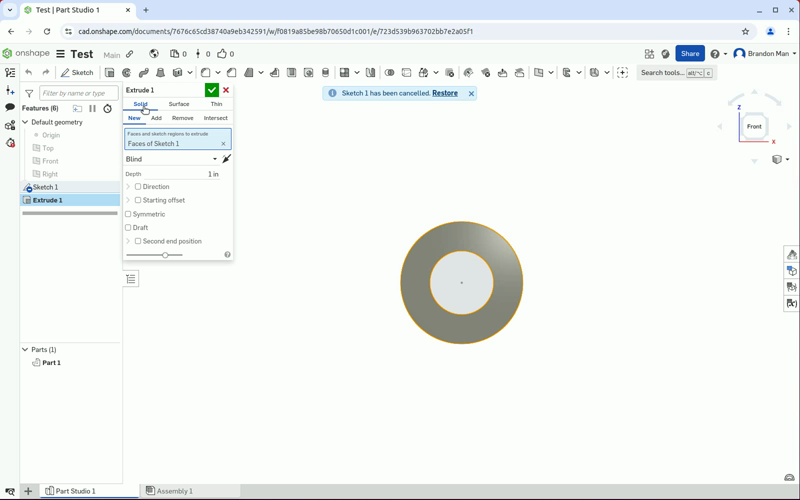
click(143, 106)
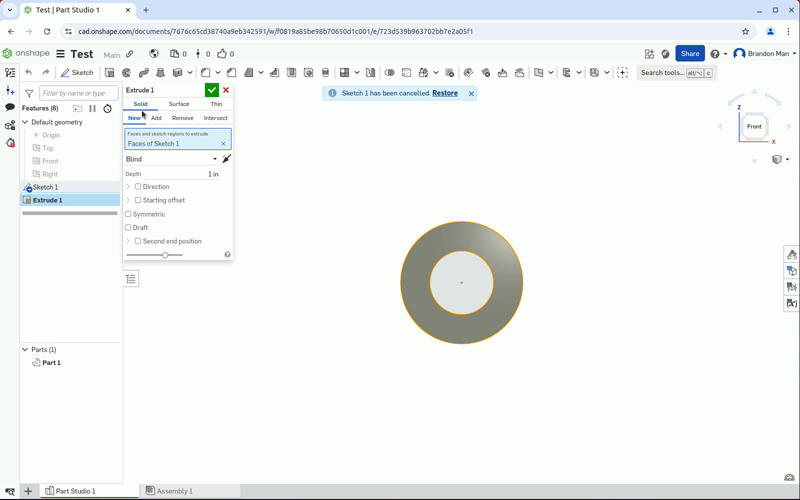
mouse_move(137, 120)
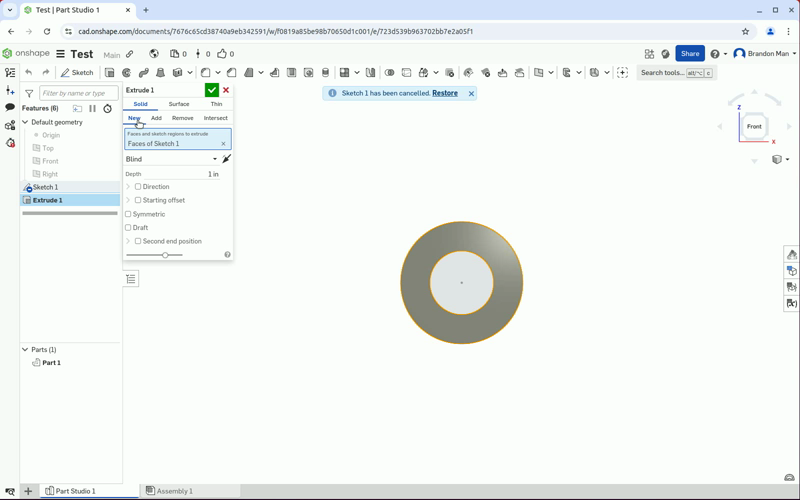
click(137, 120)
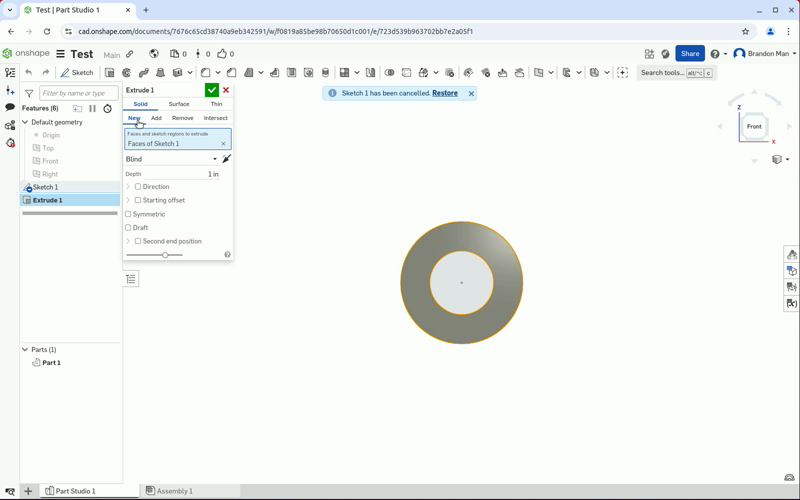
key(tab, 4)
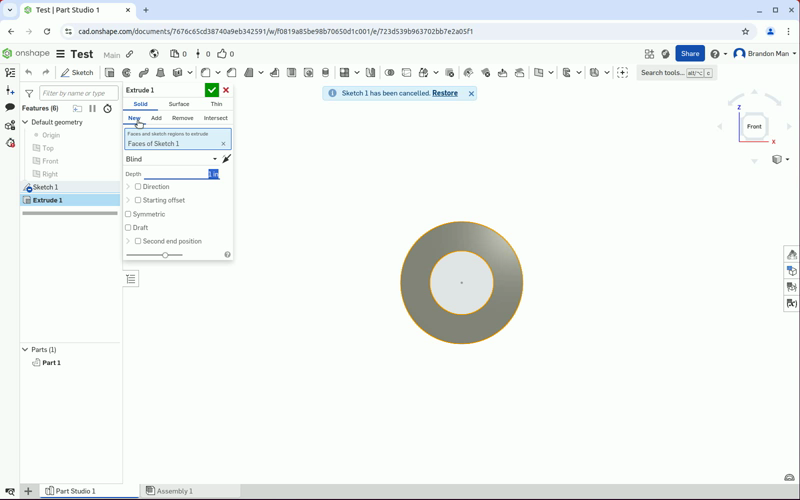
text(11.554)
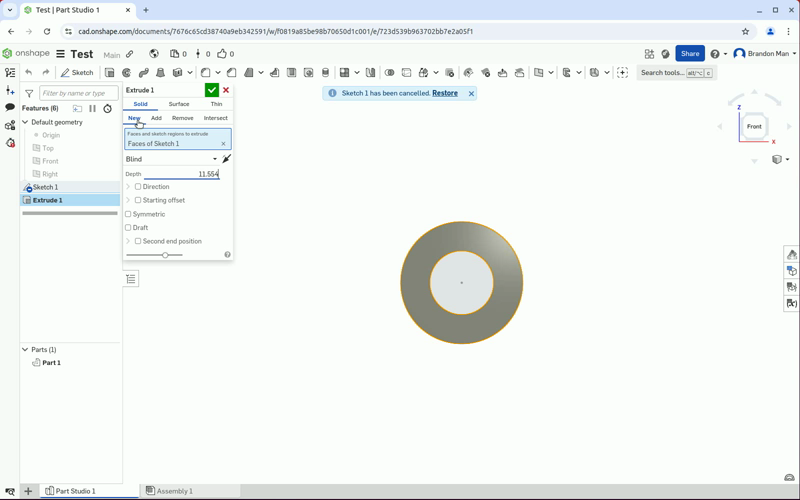
key(enter)
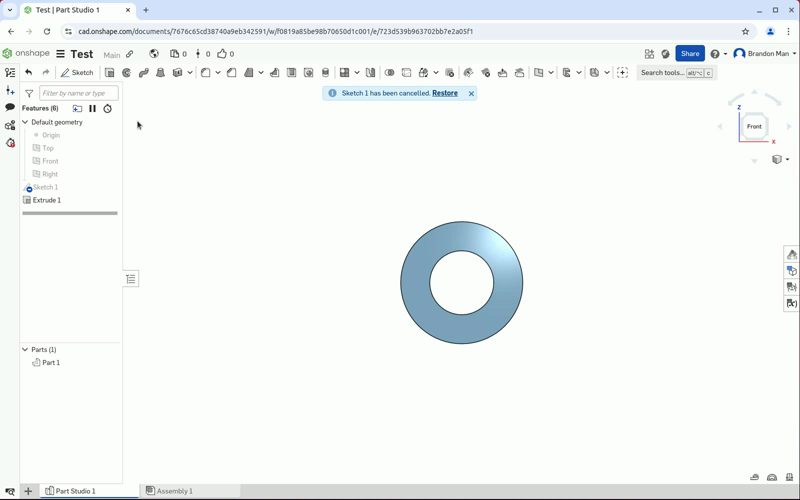
key(shift+h)
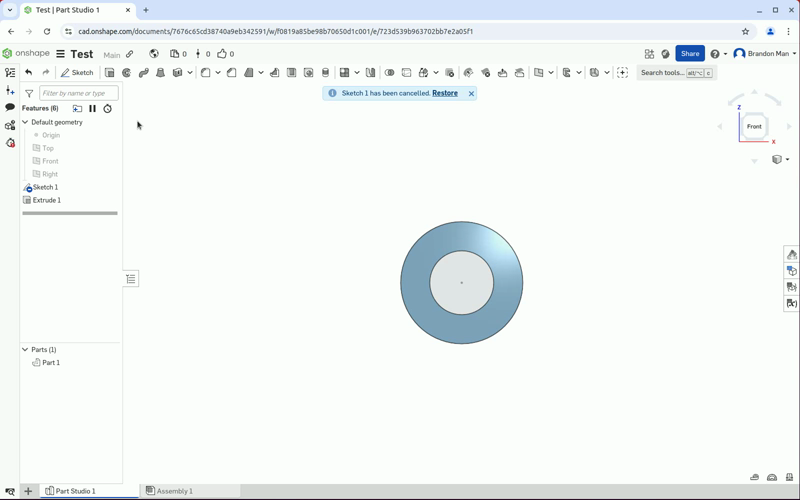
key(shift+h)
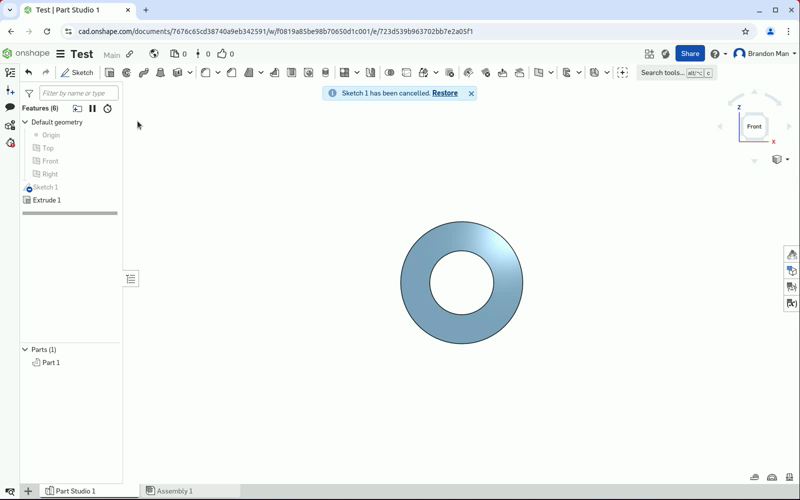
mouse_move(73, 189)
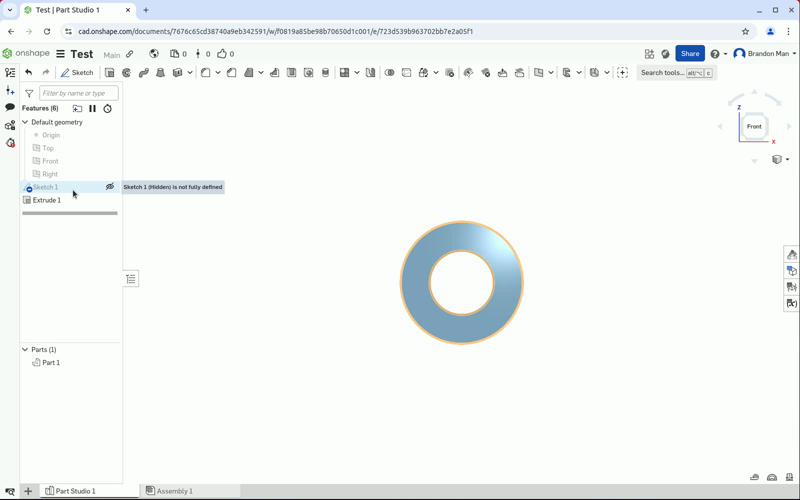
click(73, 189)
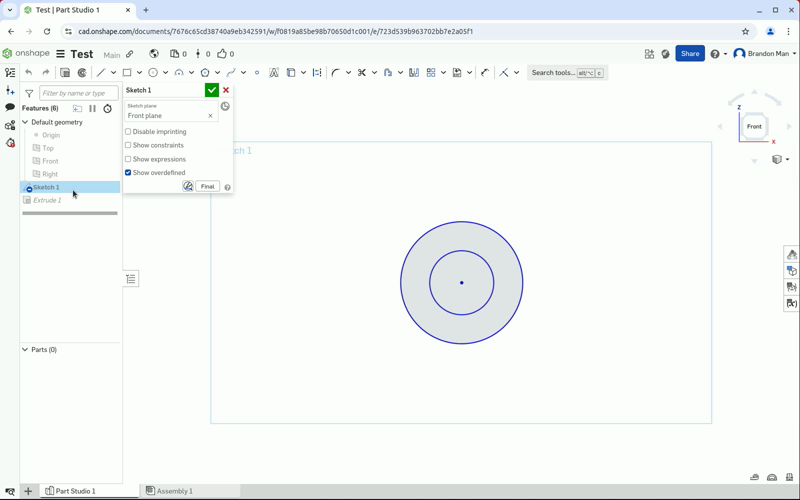
mouse_move(229, 92)
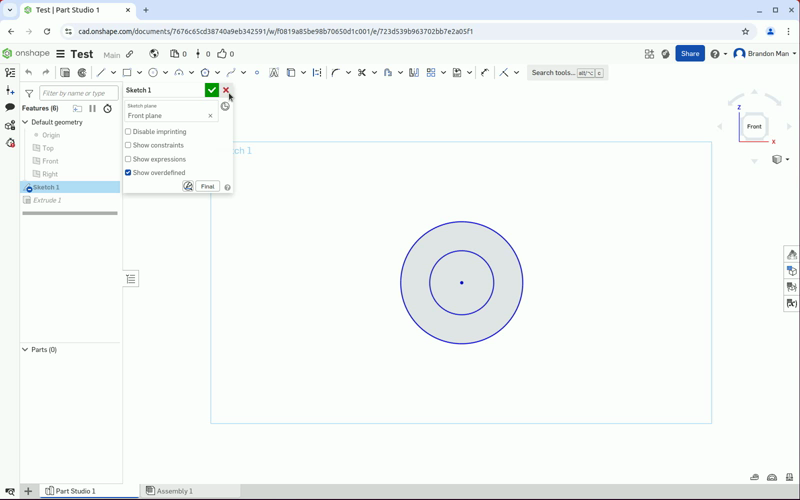
click(229, 92)
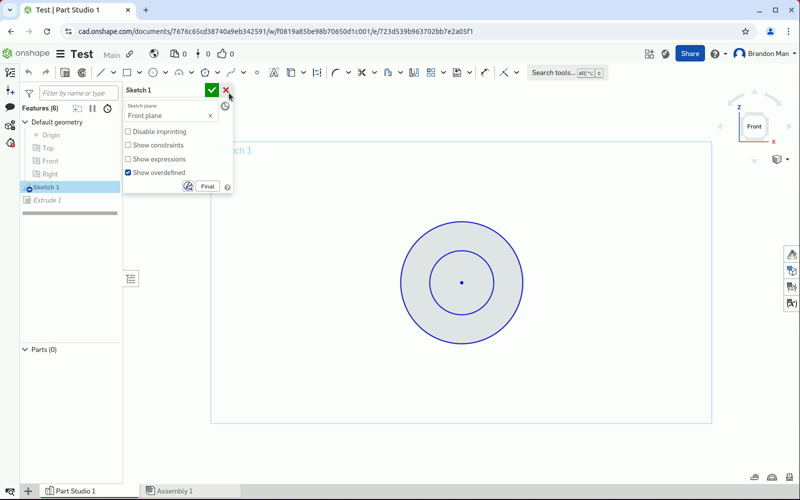
key(shift+s)
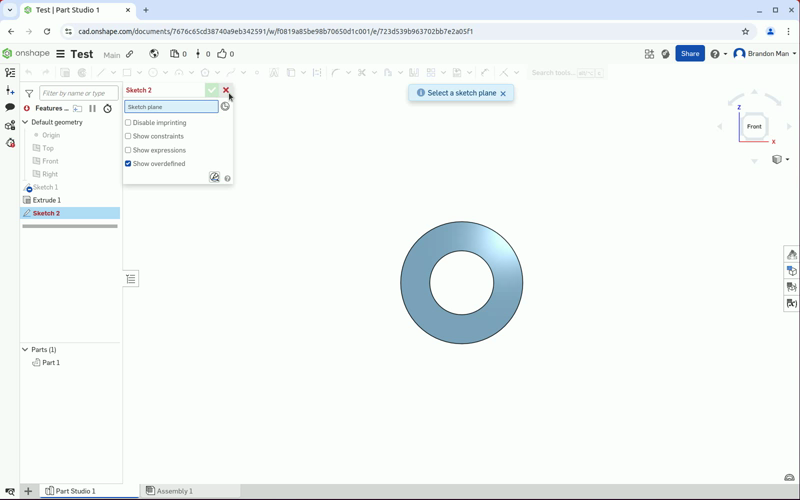
mouse_move(73, 163)
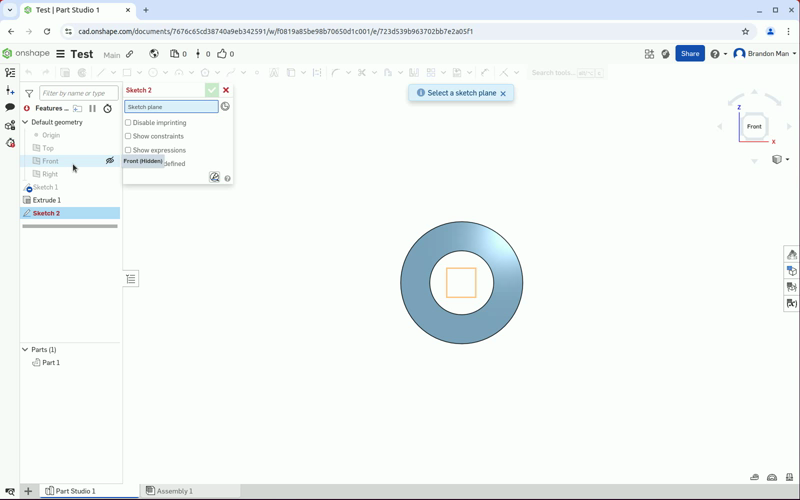
click(73, 163)
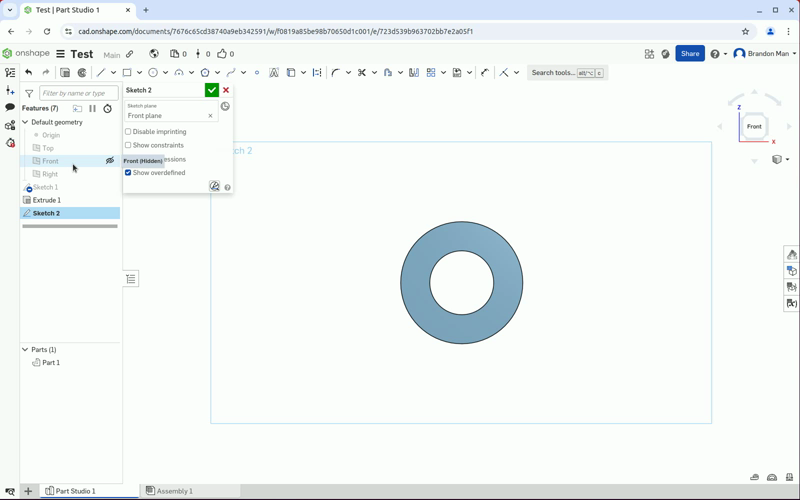
mouse_move(73, 352)
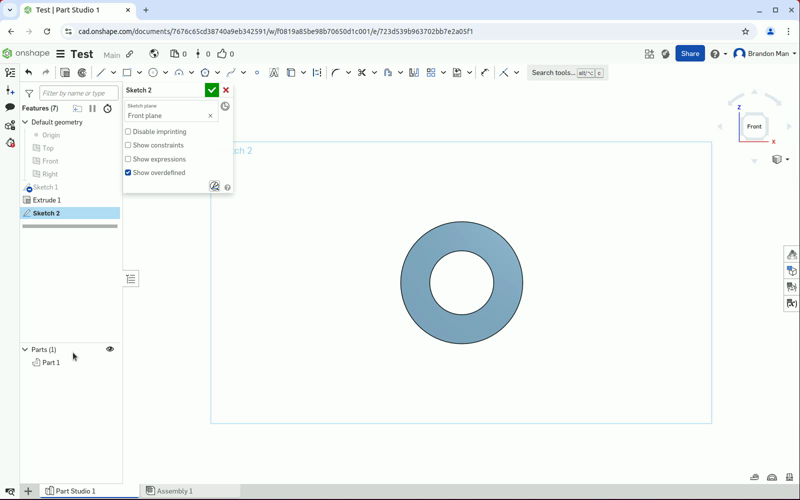
key(y)
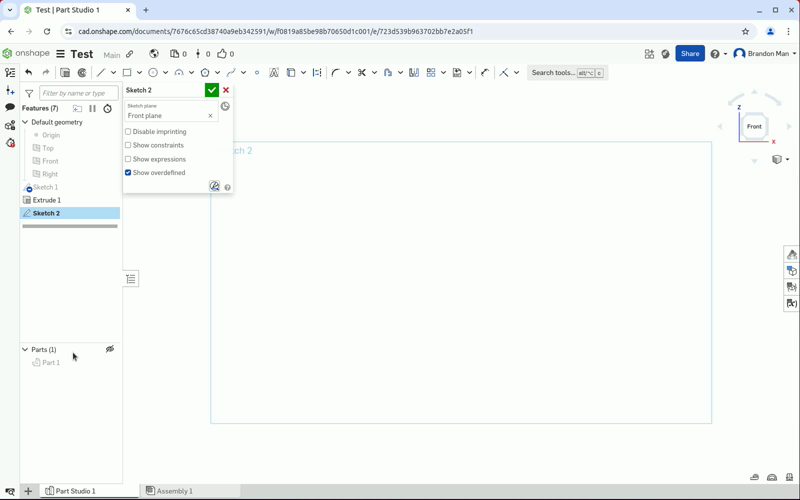
key(c)
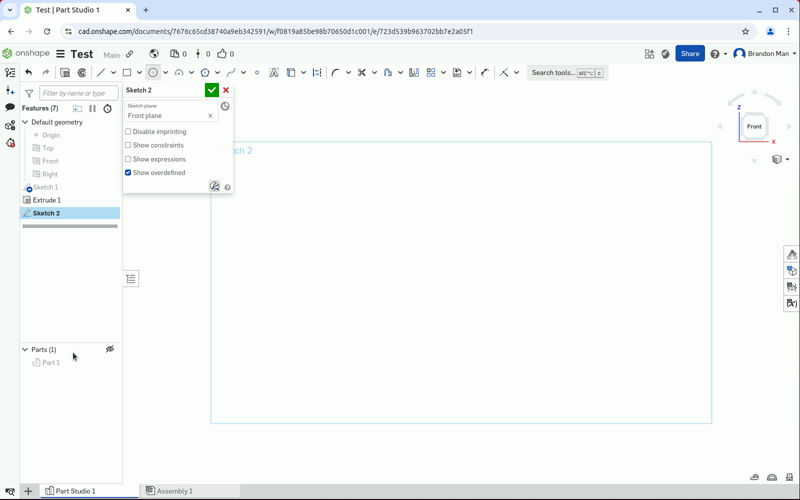
key_down(shift)
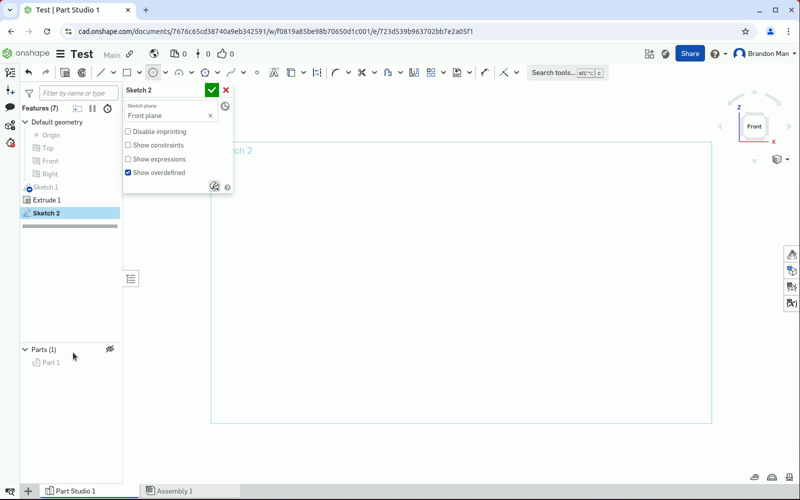
mouse_move(461, 282)
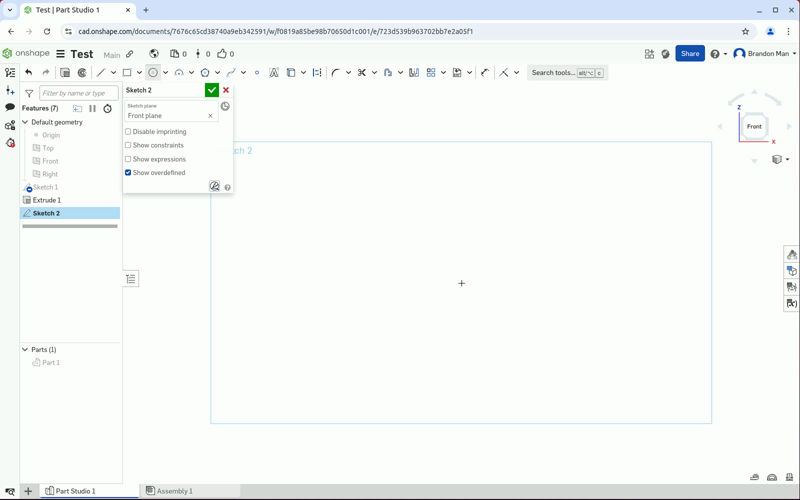
click(461, 282)
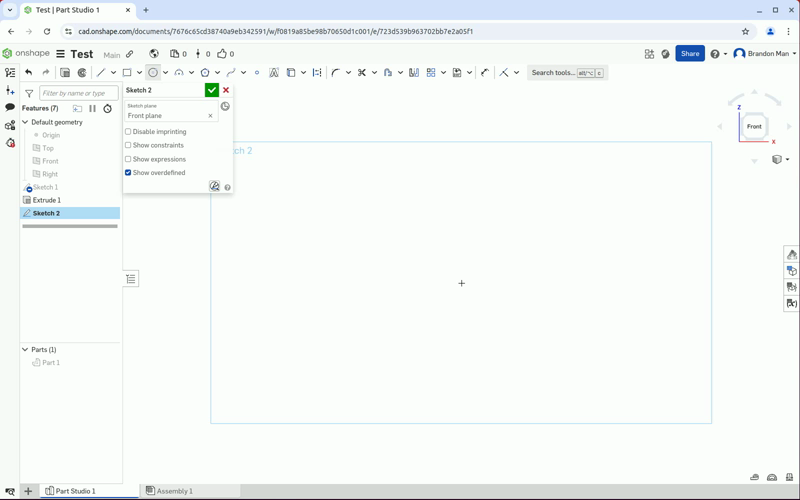
key_up(shift)
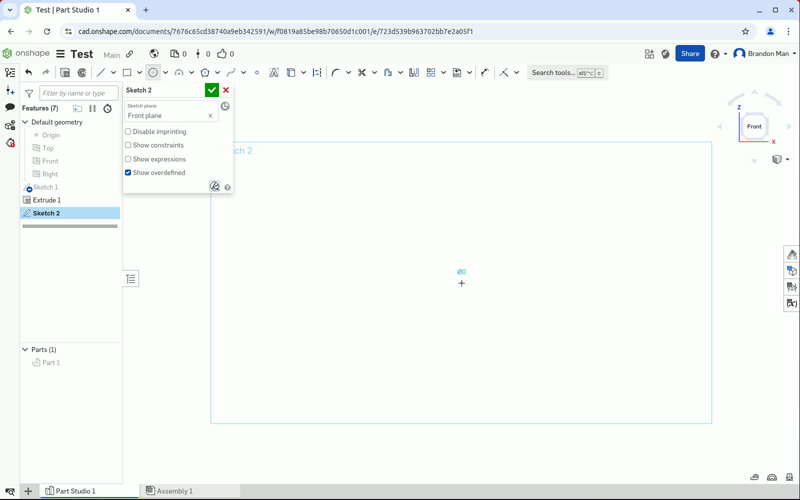
mouse_move(549, 282)
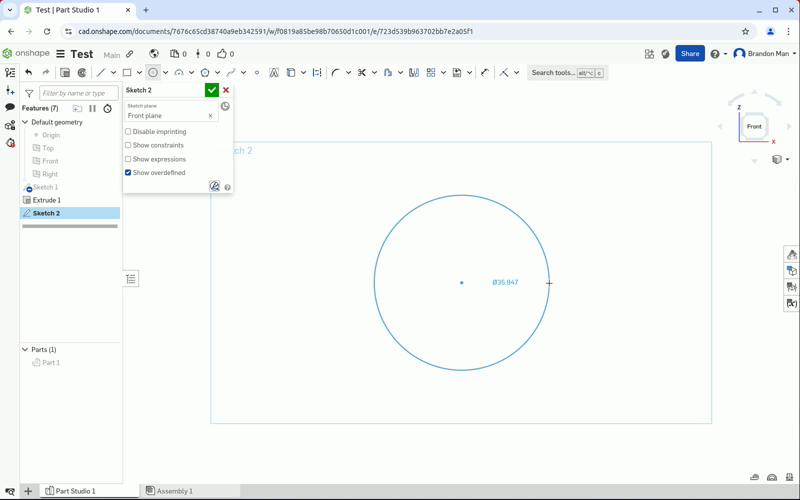
click(549, 282)
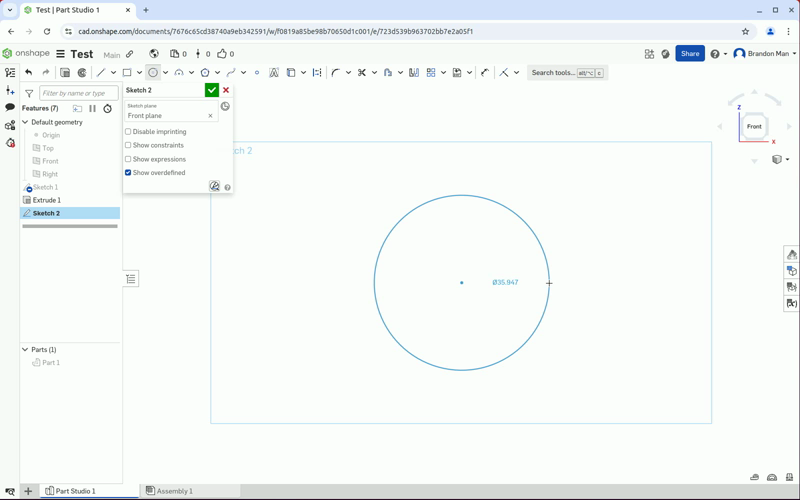
key(esc)
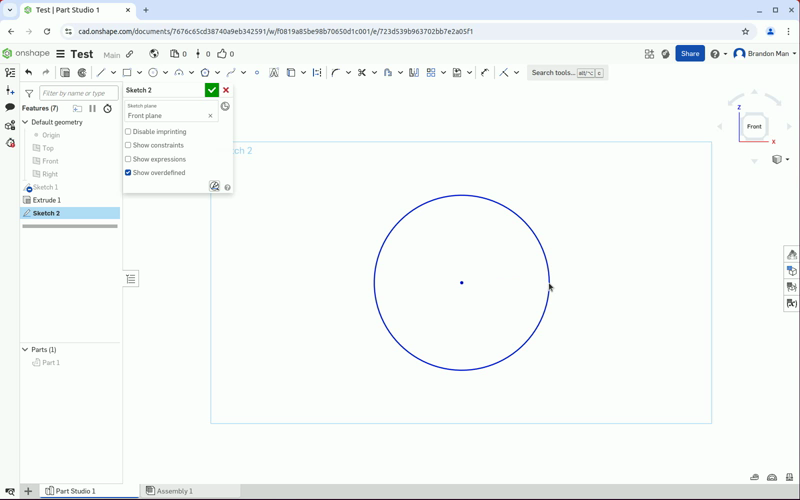
key(c)
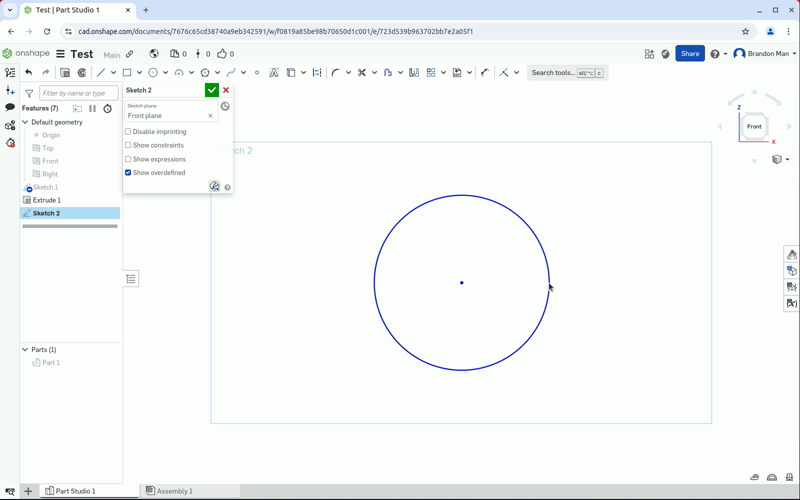
key_down(shift)
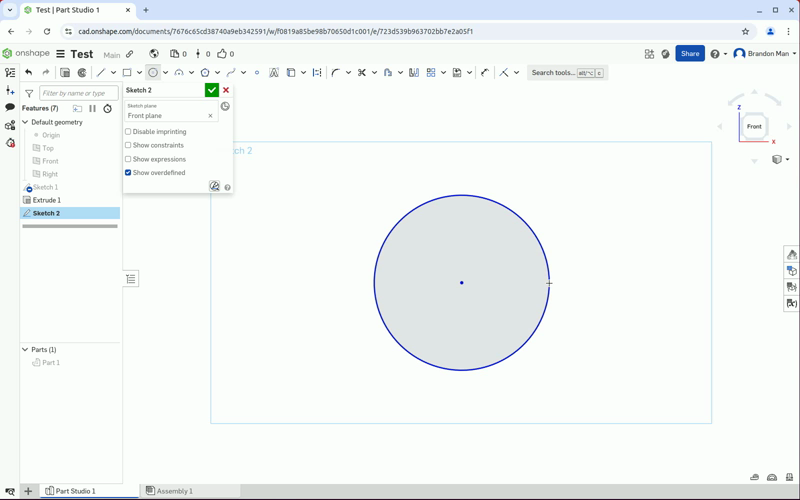
mouse_move(461, 282)
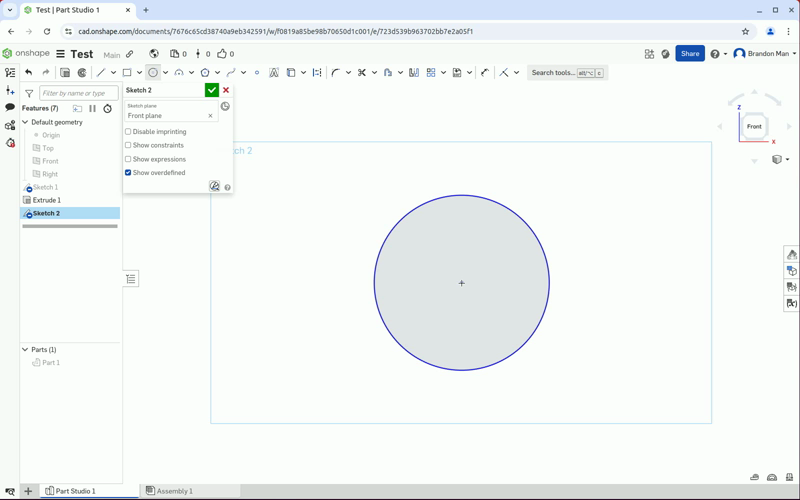
click(461, 282)
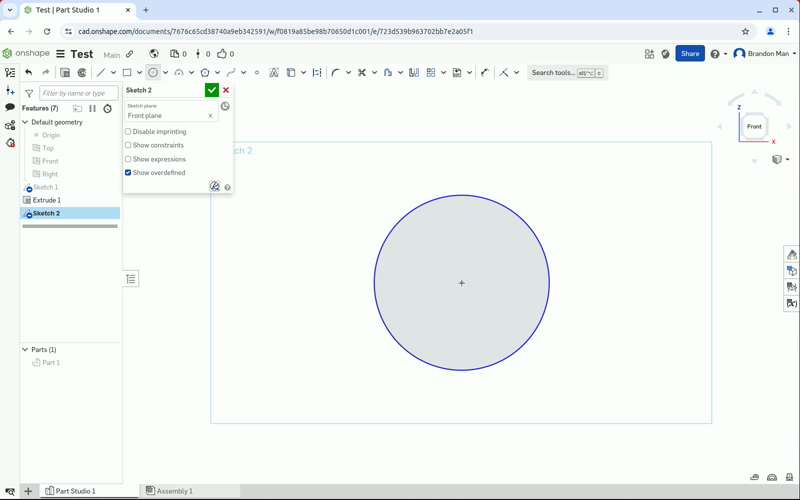
key_up(shift)
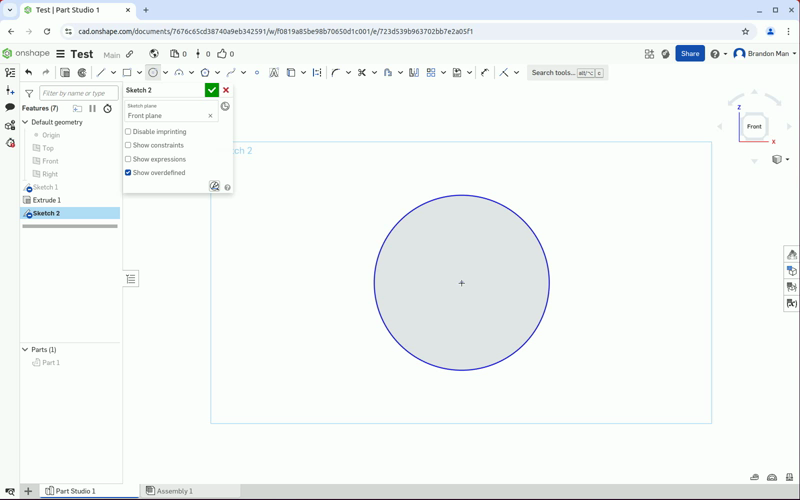
mouse_move(525, 282)
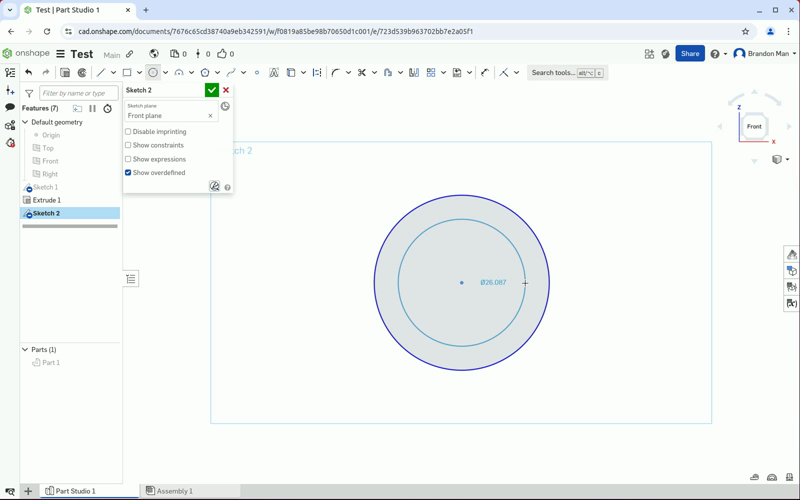
click(525, 282)
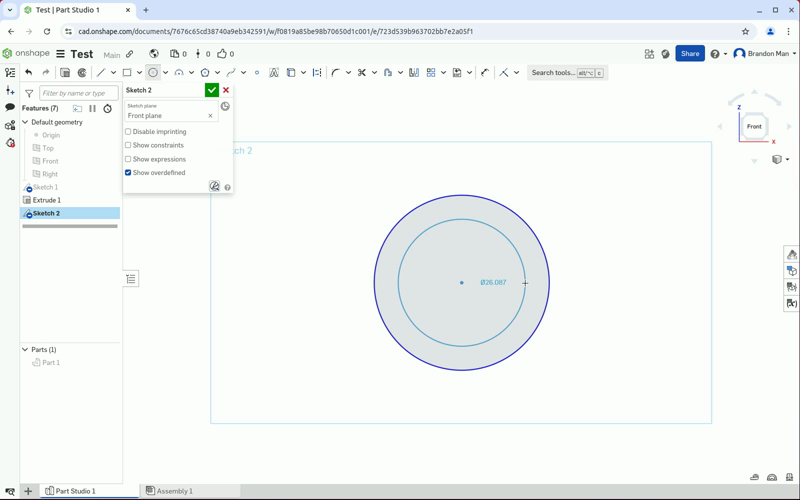
key(esc)
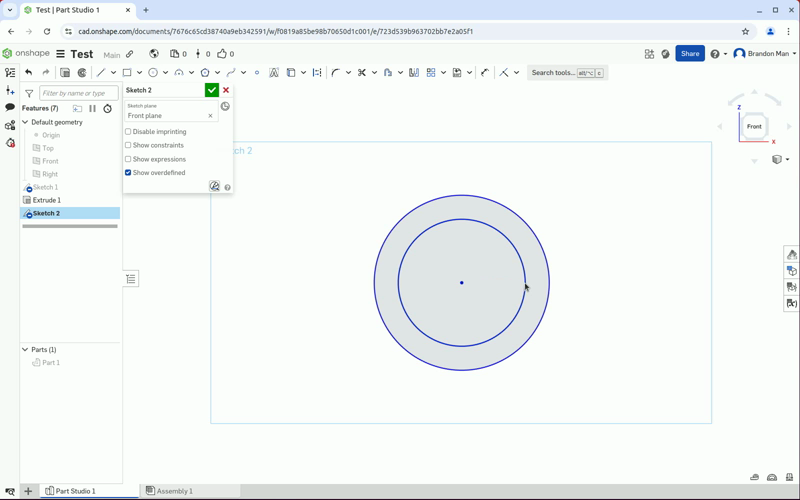
mouse_move(468, 358)
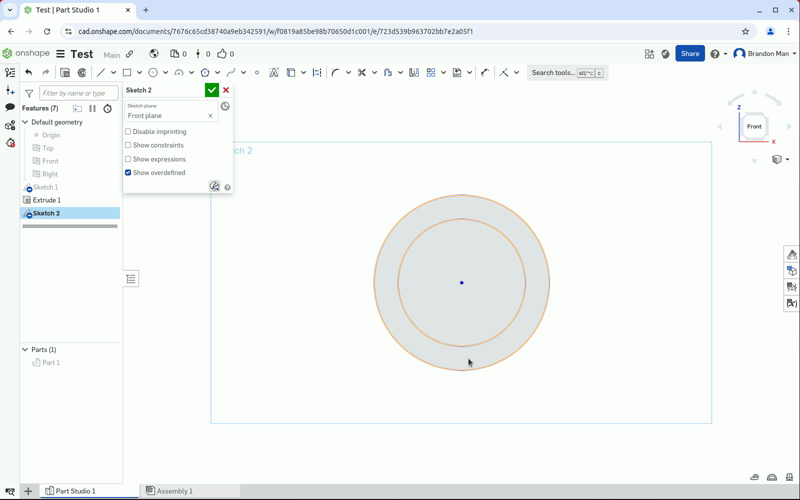
click(468, 358)
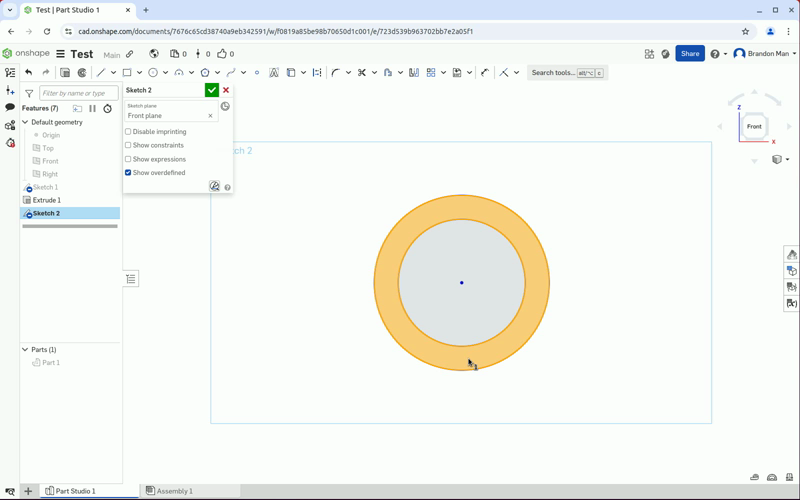
mouse_move(73, 352)
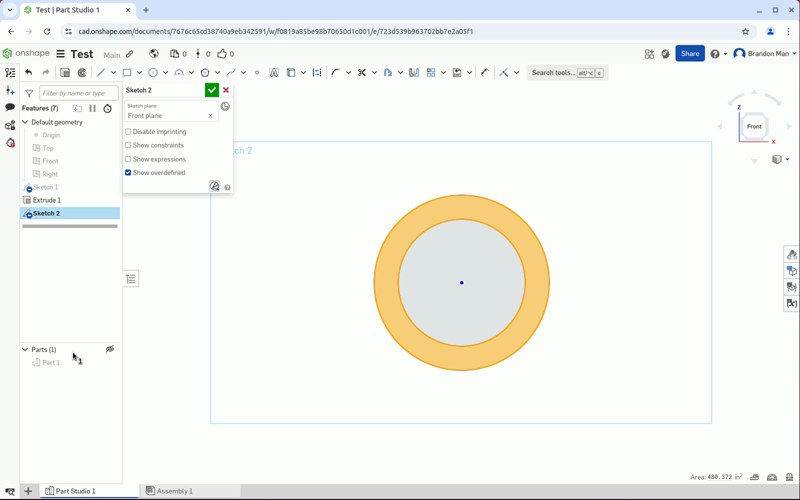
key(shift+y)
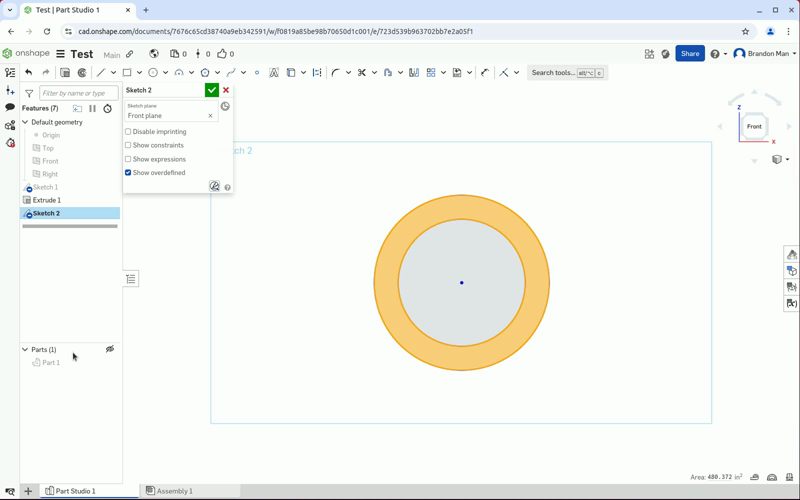
key(shift+e)
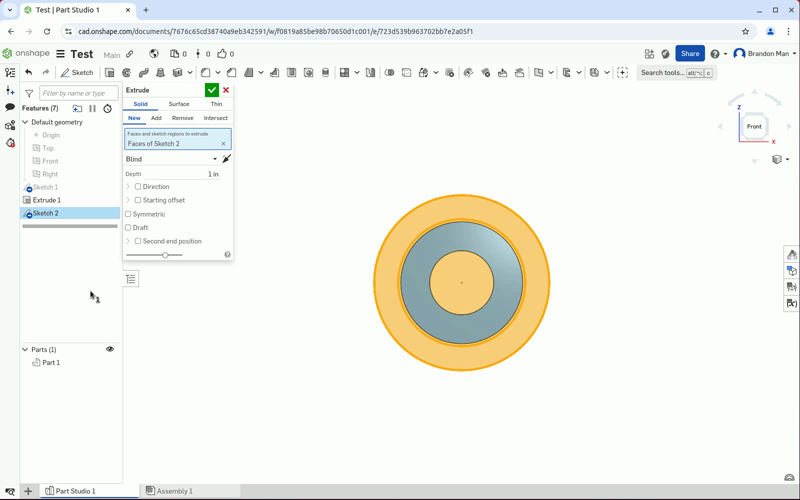
mouse_move(143, 106)
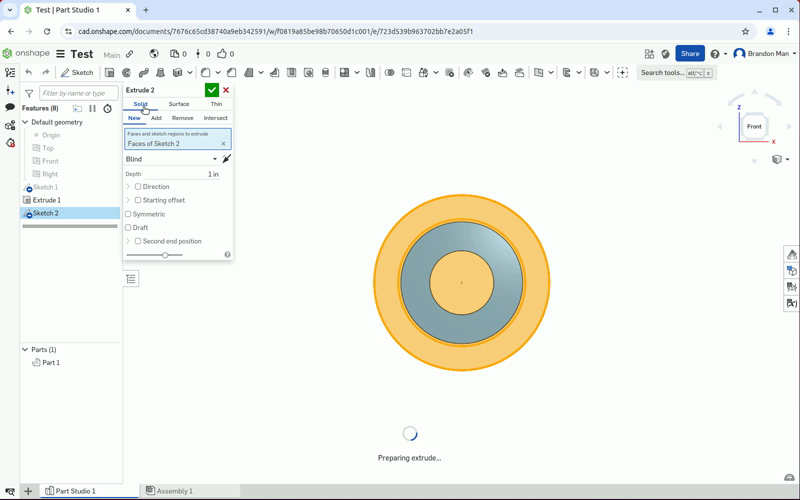
click(143, 106)
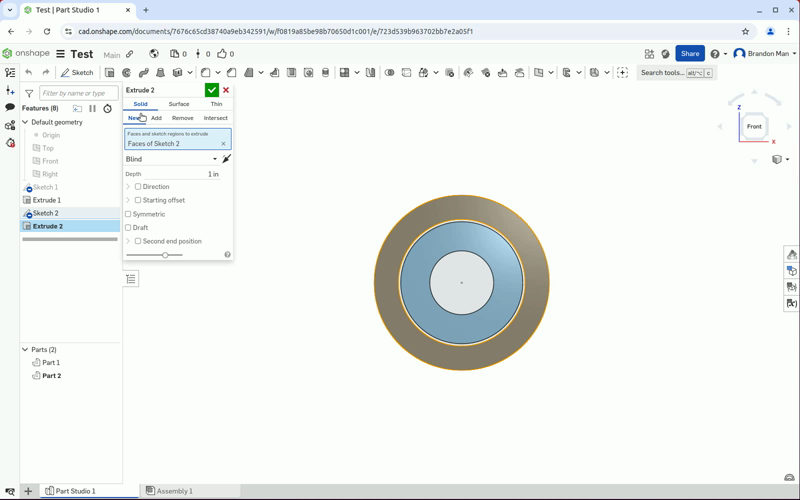
mouse_move(137, 120)
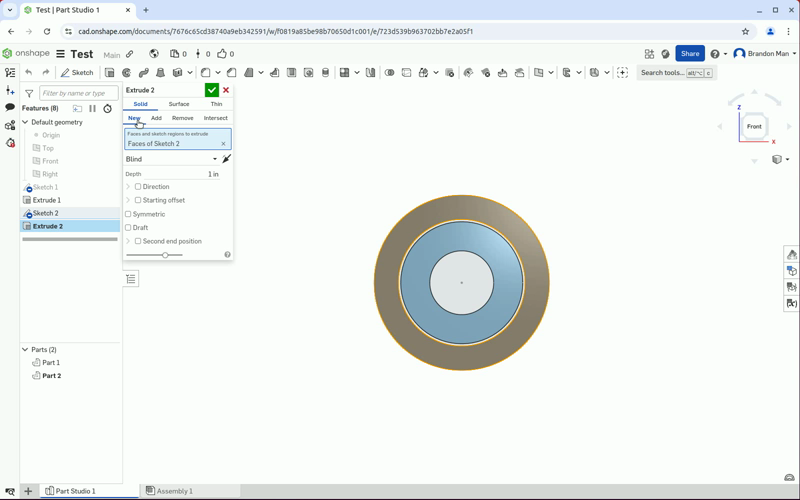
click(137, 120)
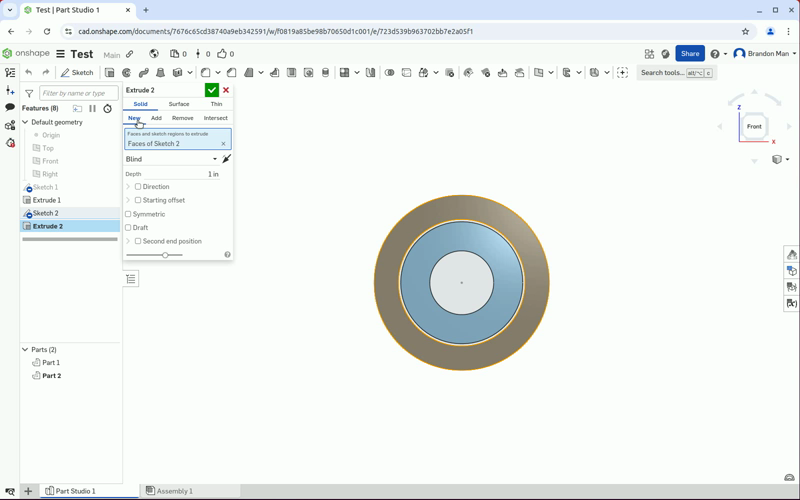
key(tab, 4)
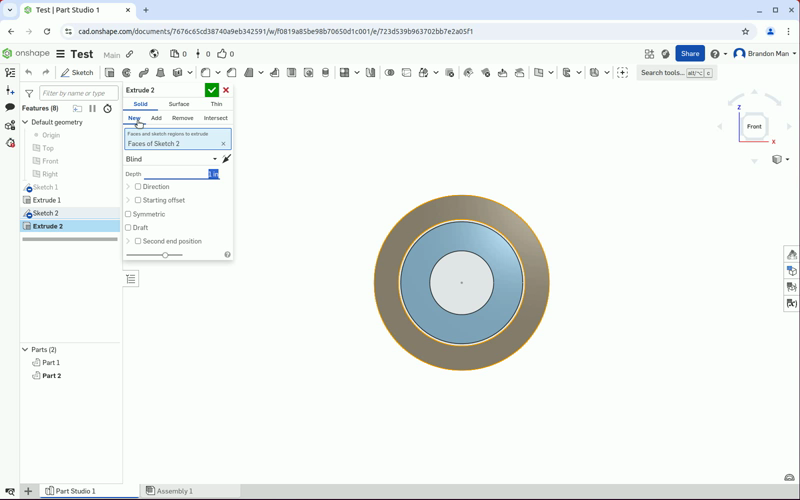
text(11.554)
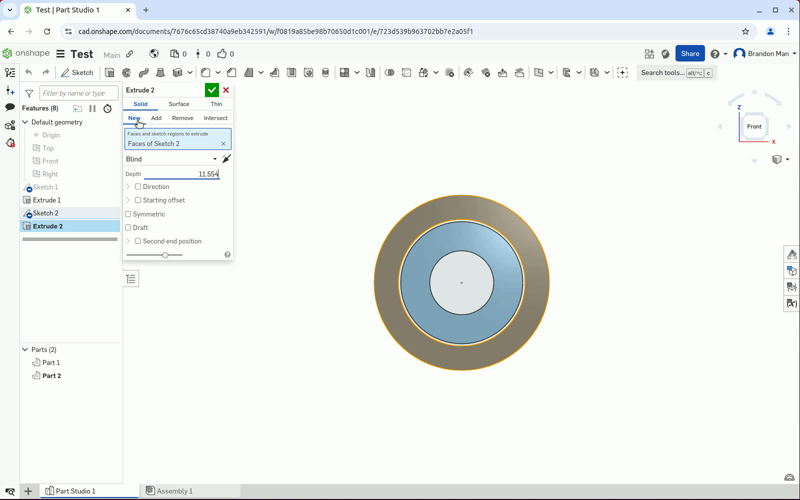
key(enter)
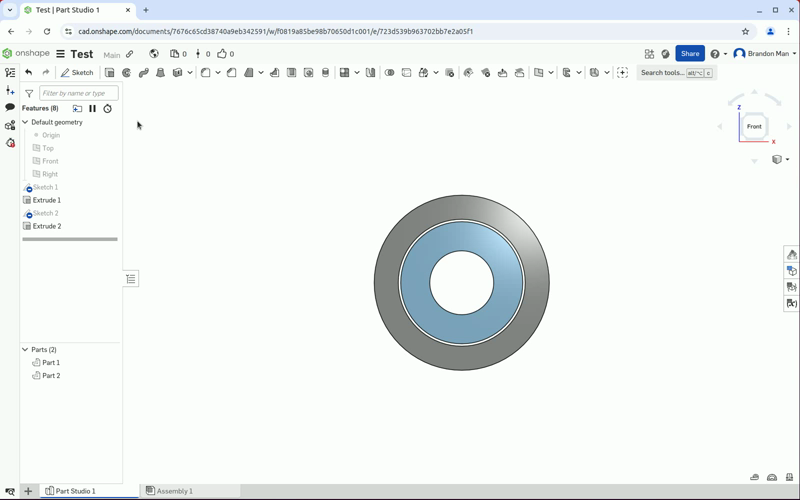
key(shift+h)
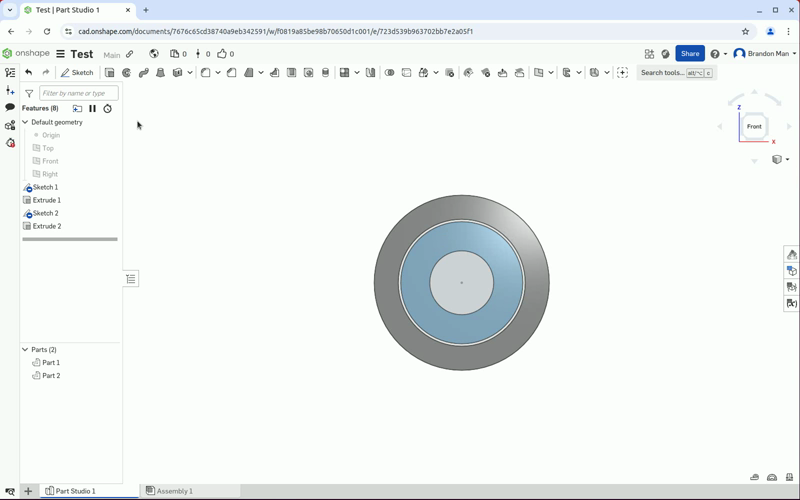
key(shift+h)
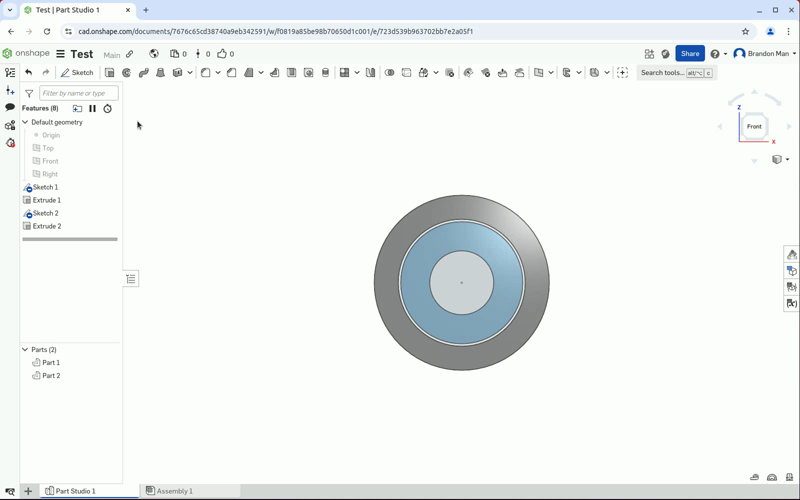
key(shift+7)
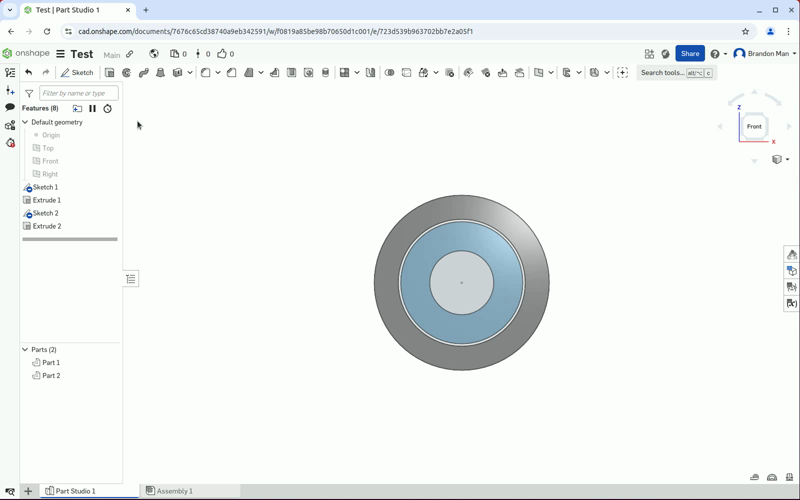
key(left, 2)
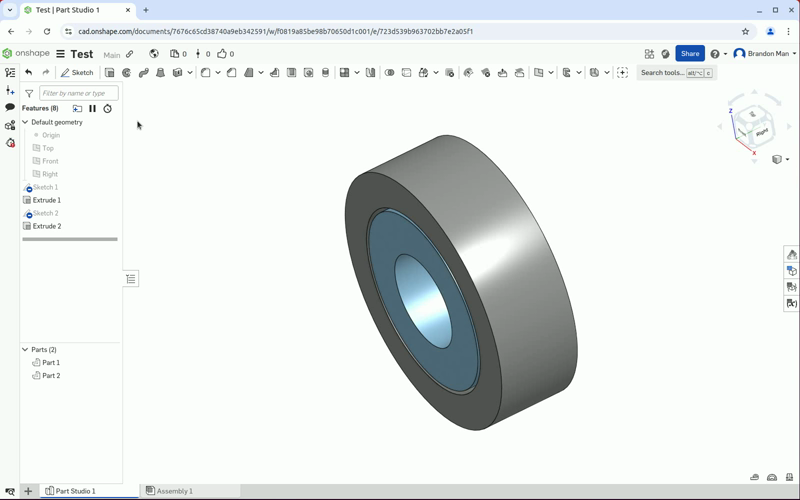
key(down, 2)
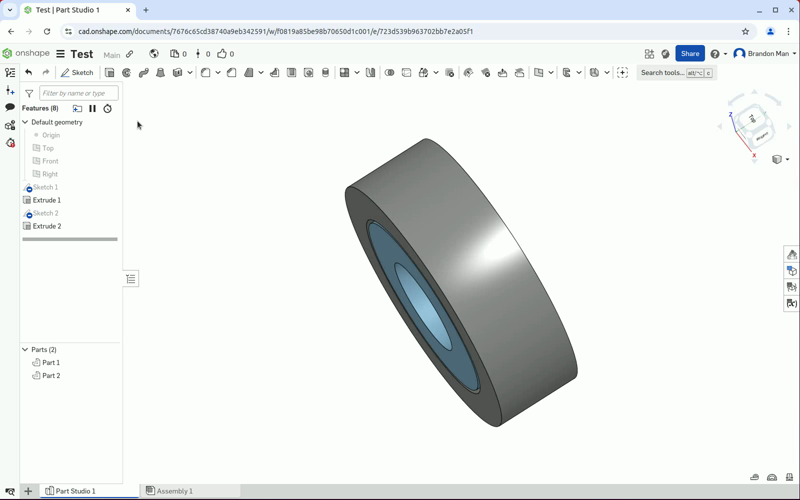
key(up, 2)
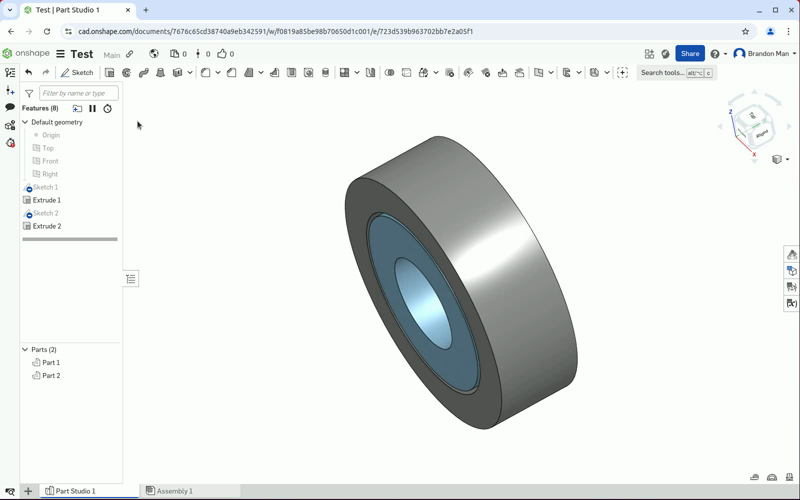
key(right, 2)
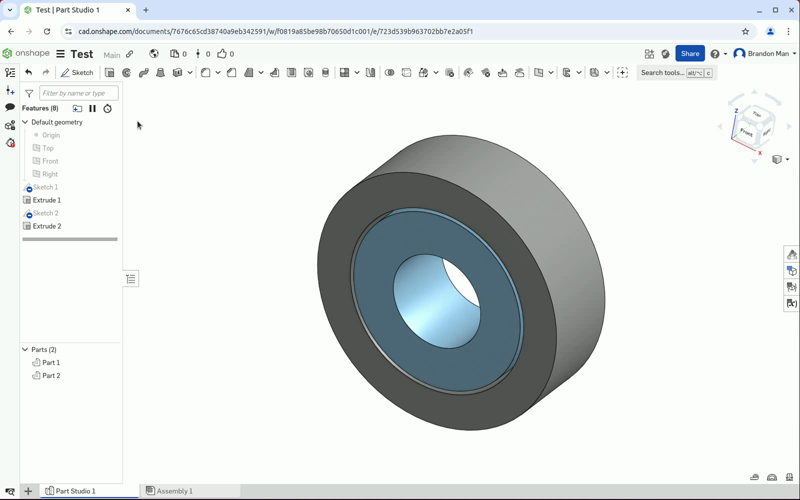
mouse_move(73, 189)
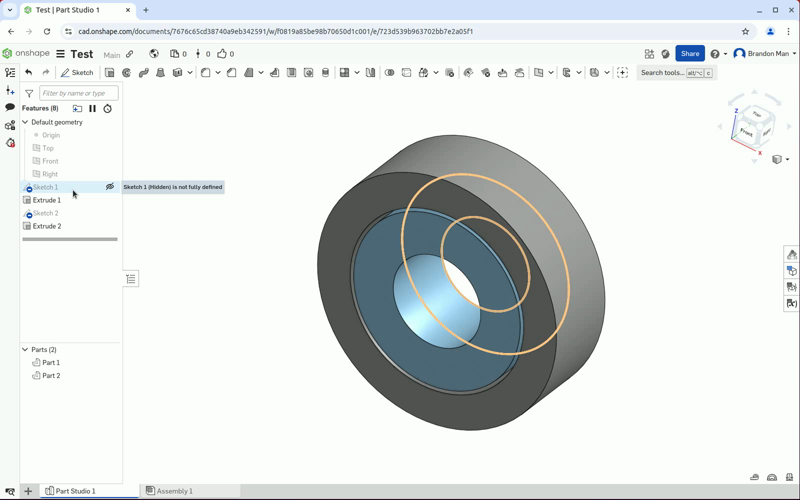
click(73, 189)